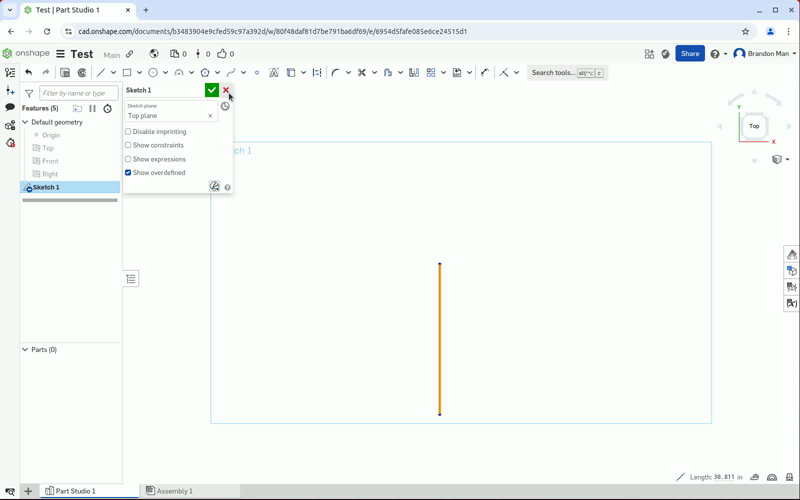
key(shift+h)
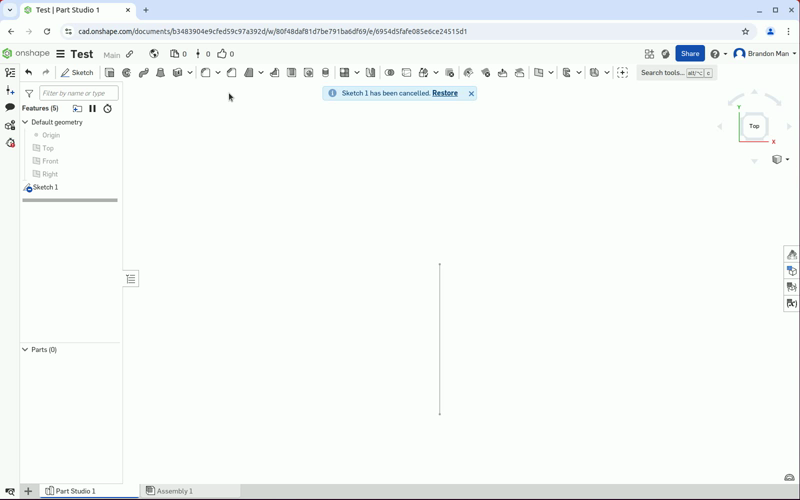
mouse_move(73, 352)
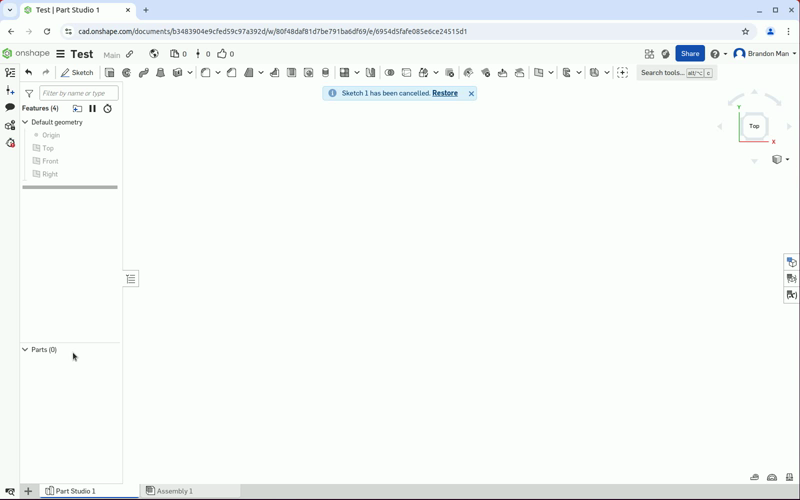
key(y)
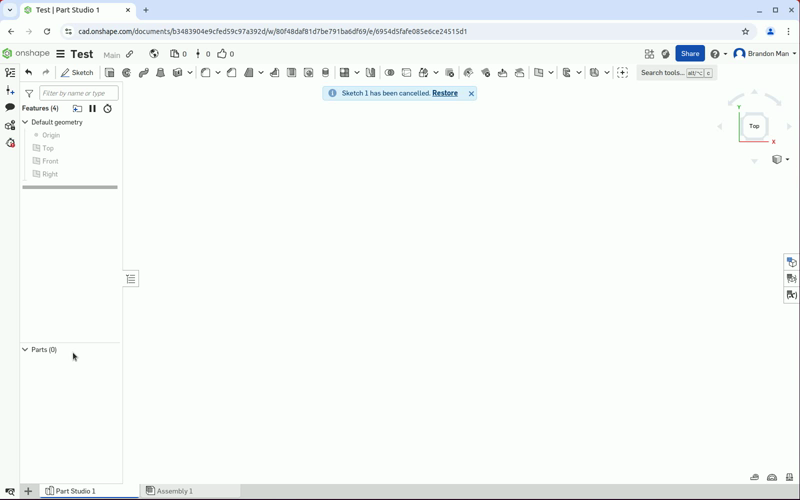
key(shift+p)
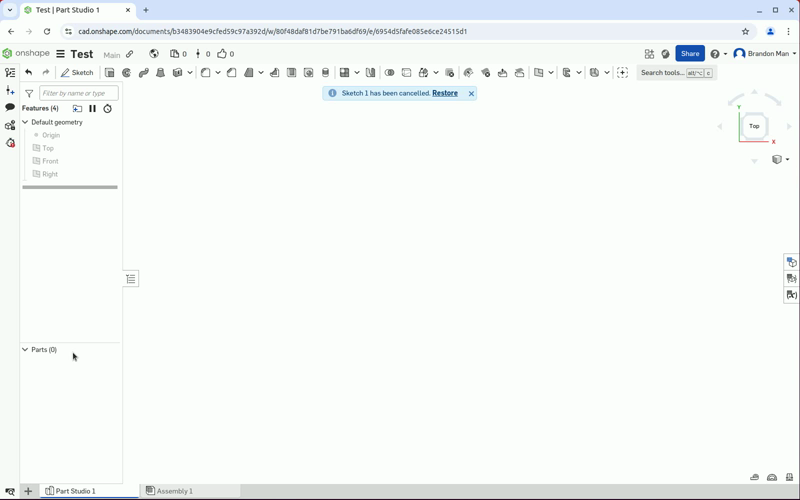
key(space)
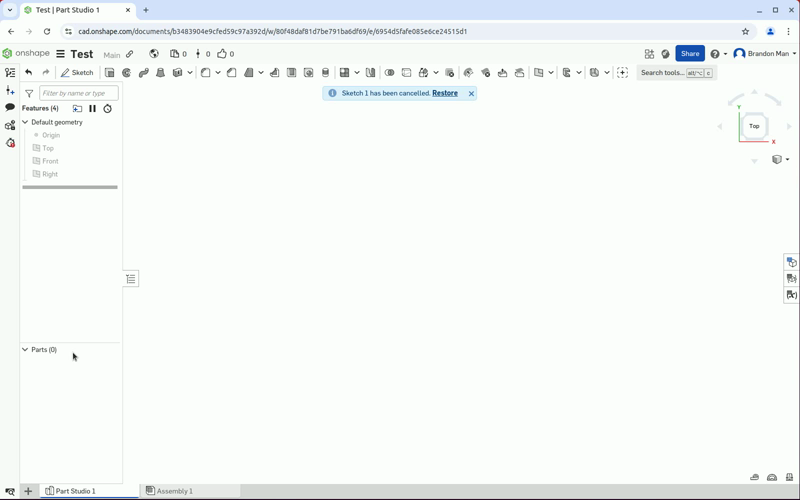
key_down(shift)
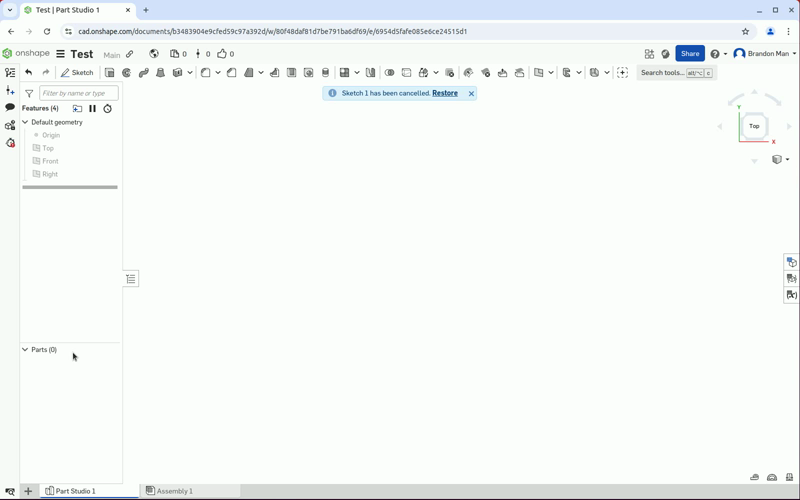
key(up)
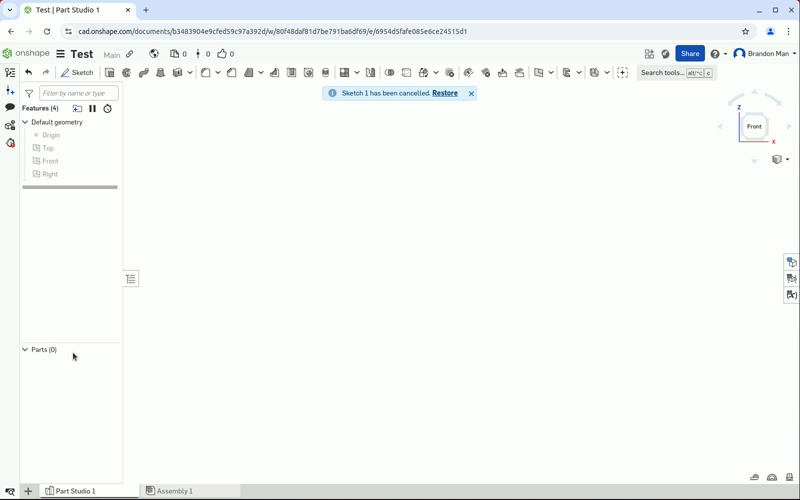
key_up(shift)
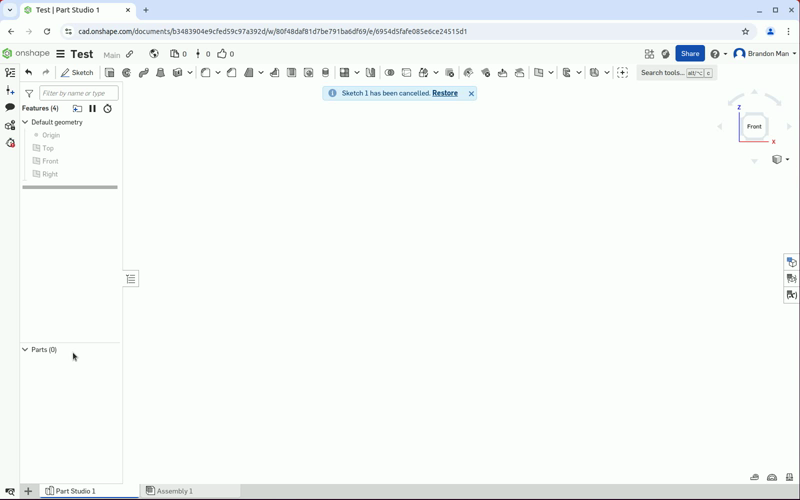
mouse_move(73, 352)
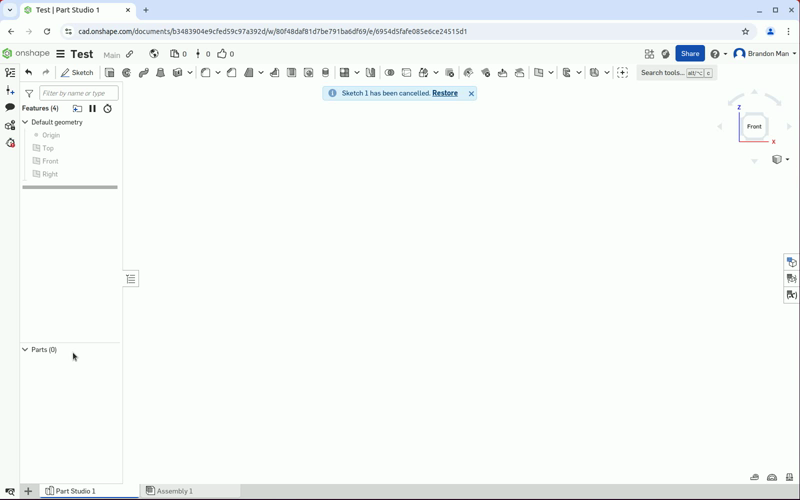
key(shift+y)
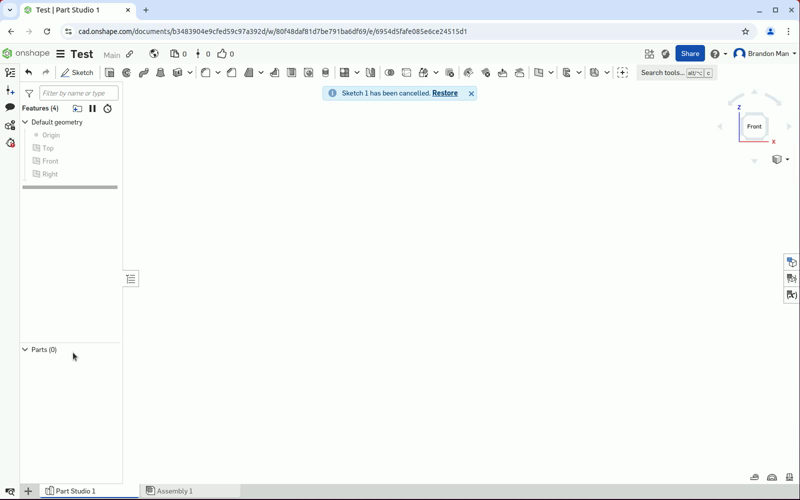
key(shift+s)
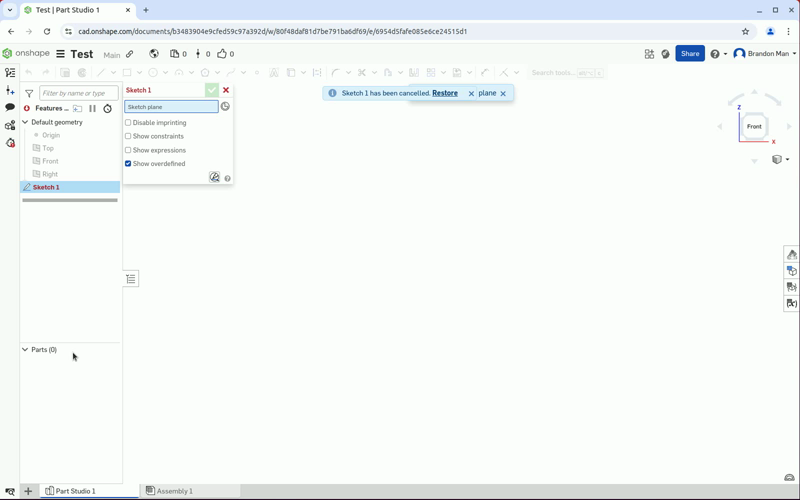
mouse_move(73, 163)
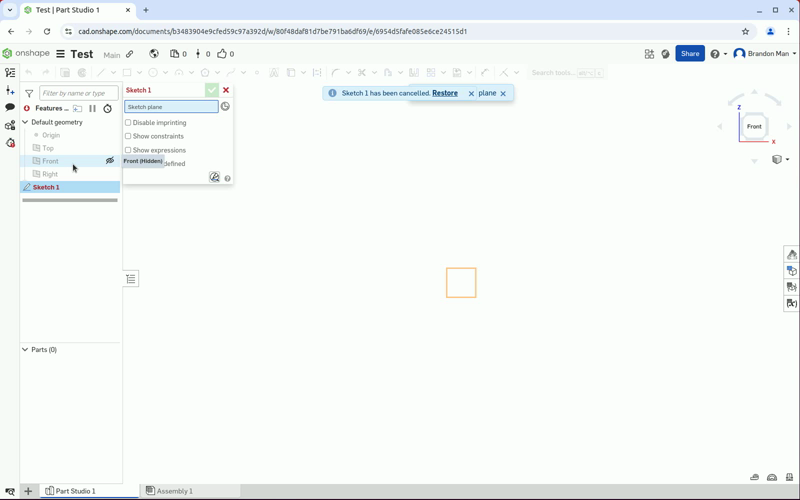
click(73, 163)
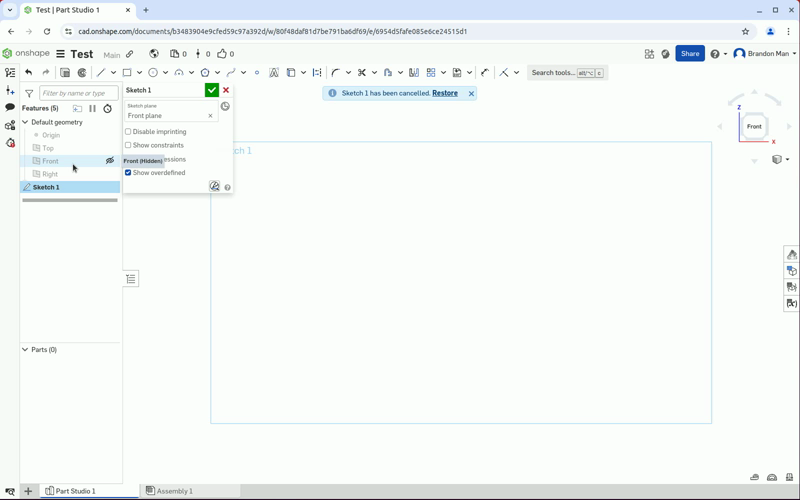
mouse_move(73, 352)
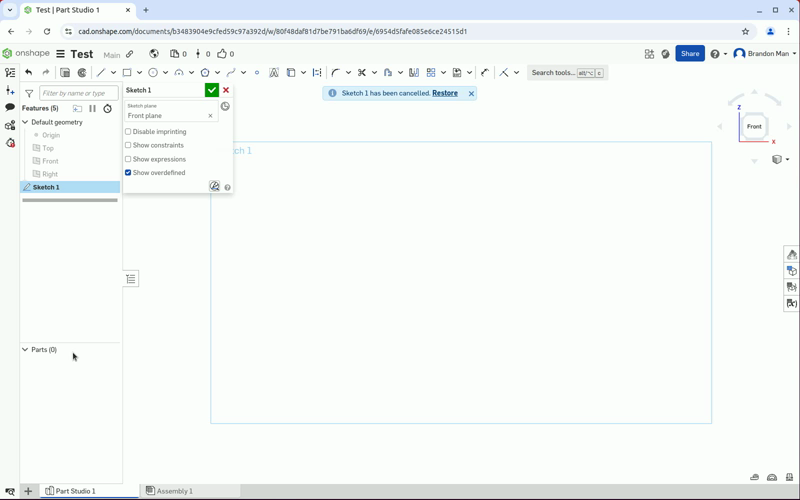
key(y)
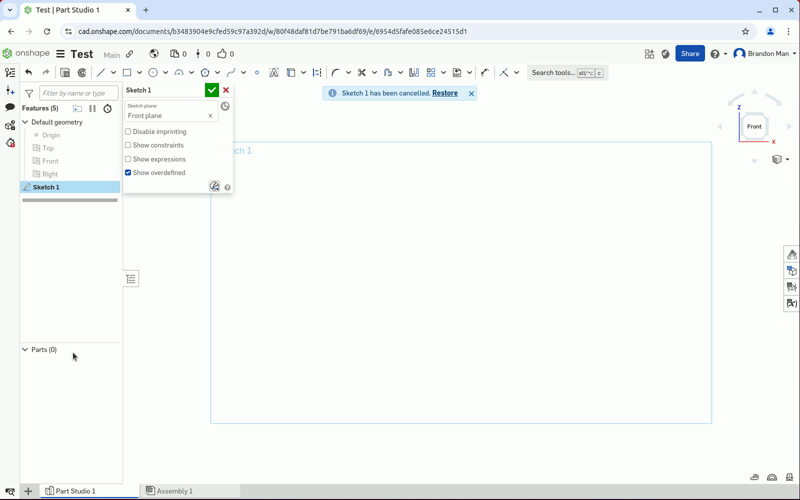
key(l)
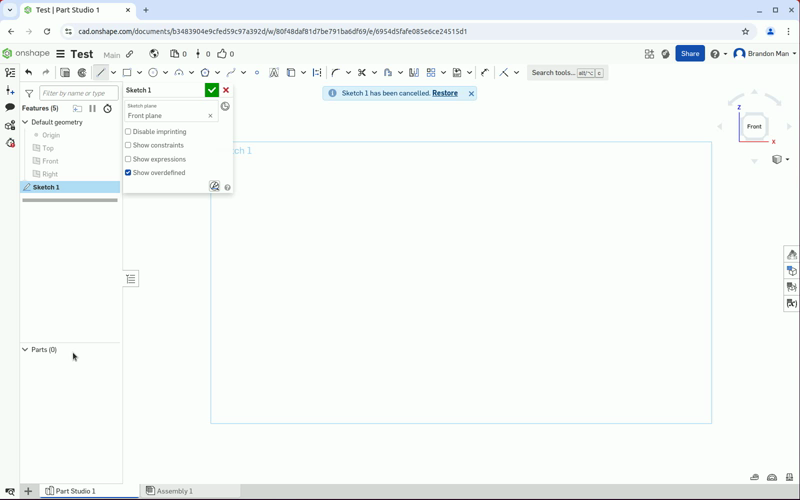
key_down(shift)
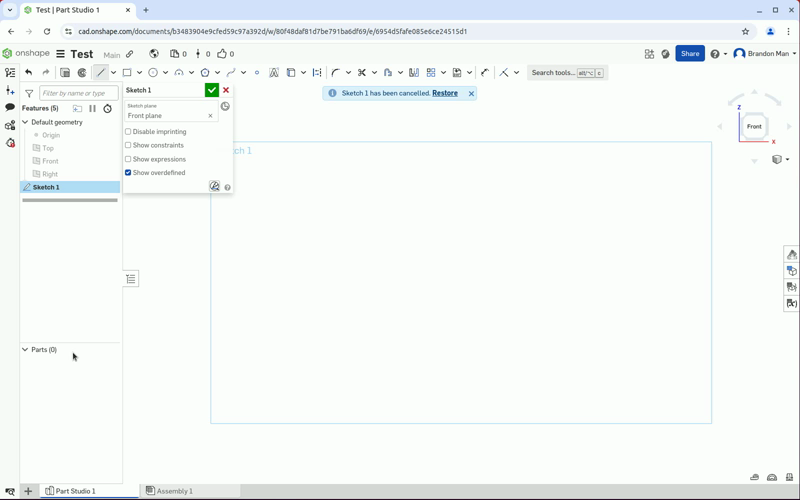
mouse_move(460, 282)
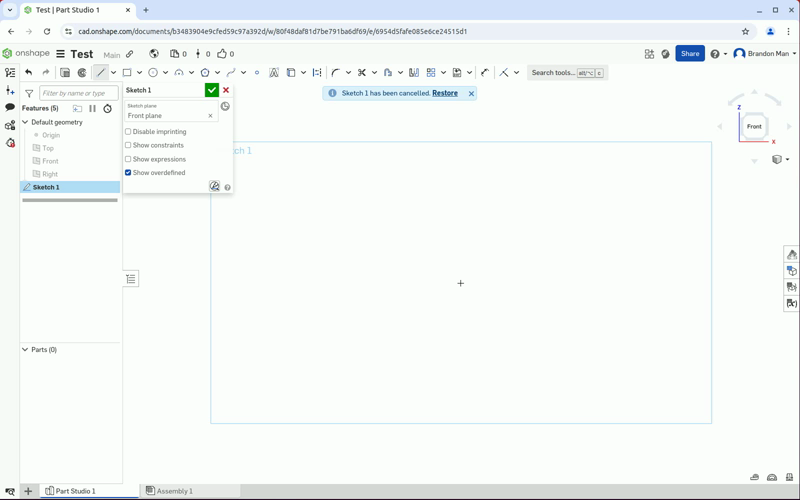
click(460, 282)
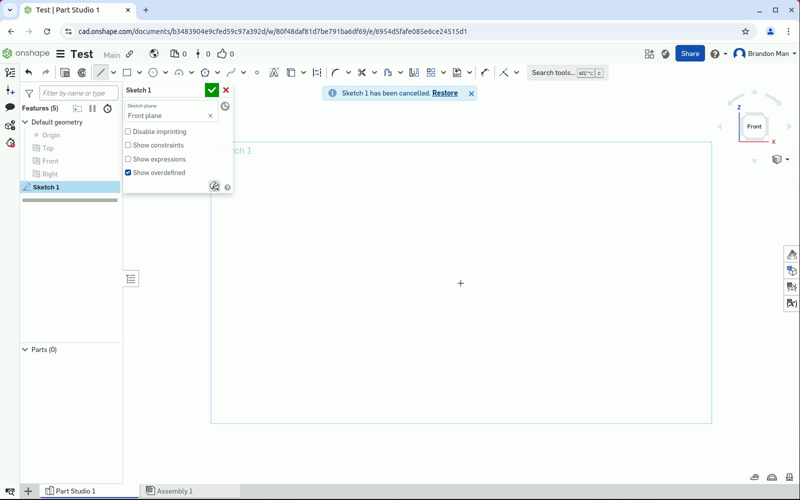
key_up(shift)
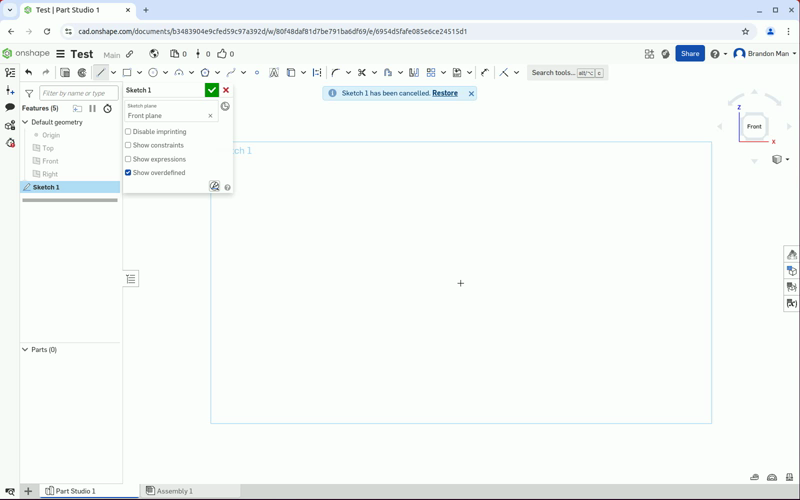
key_down(shift)
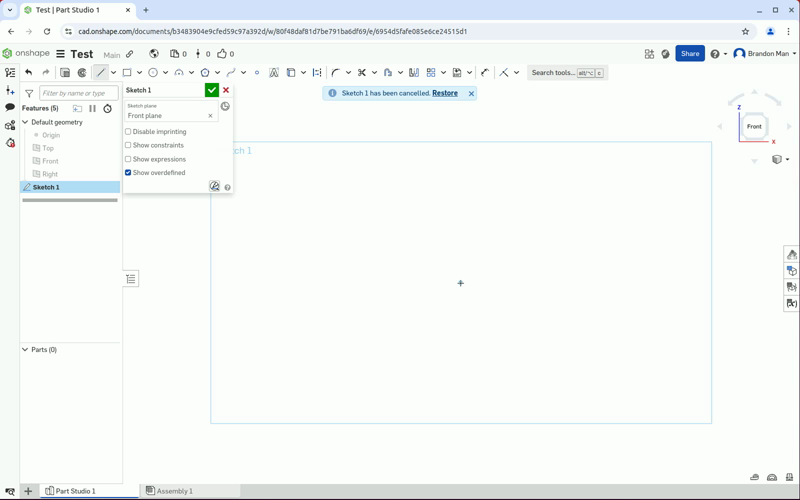
mouse_move(573, 282)
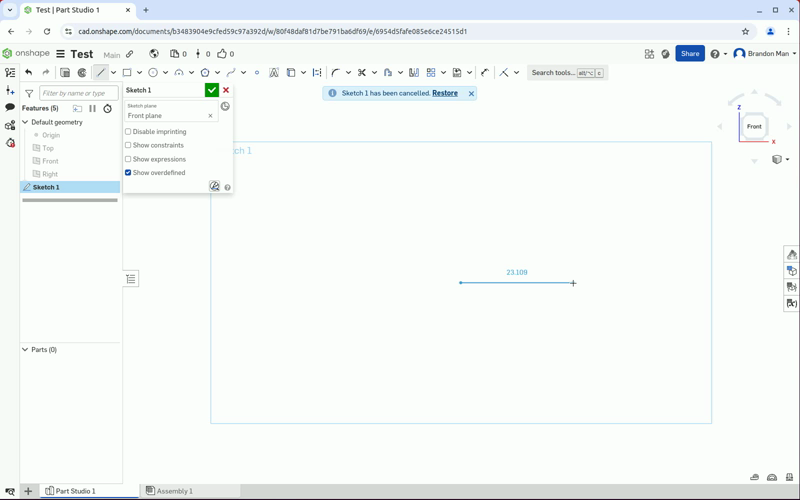
click(573, 282)
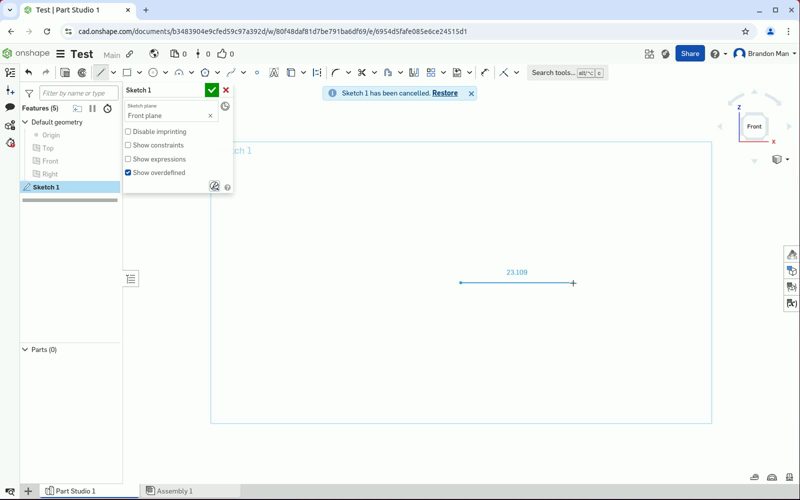
key_up(shift)
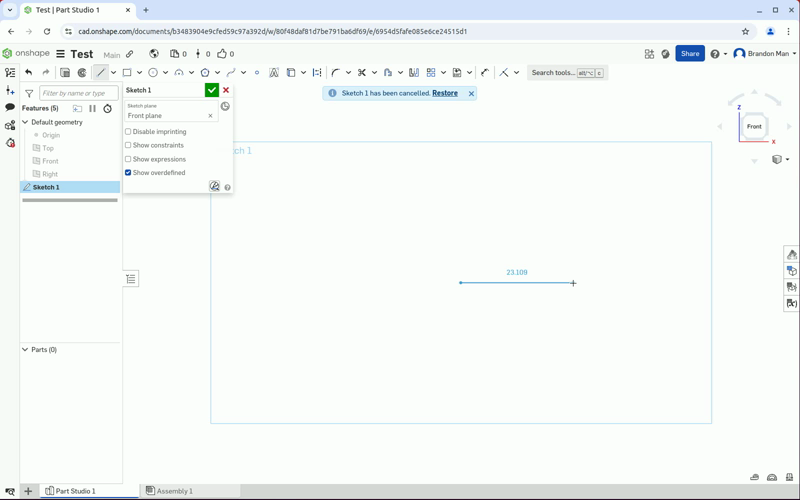
key_down(shift)
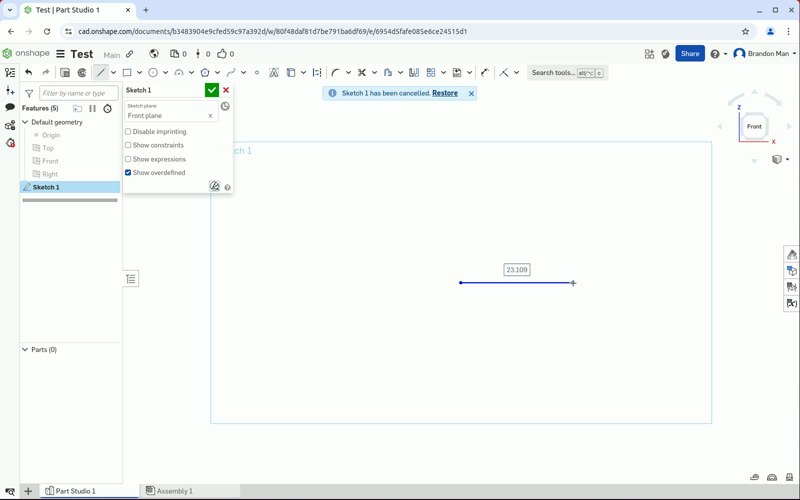
mouse_move(589, 282)
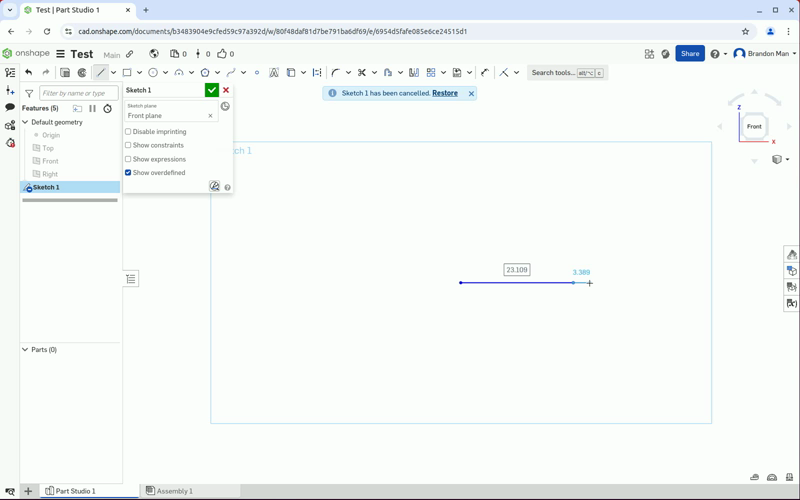
mouse_move(573, 271)
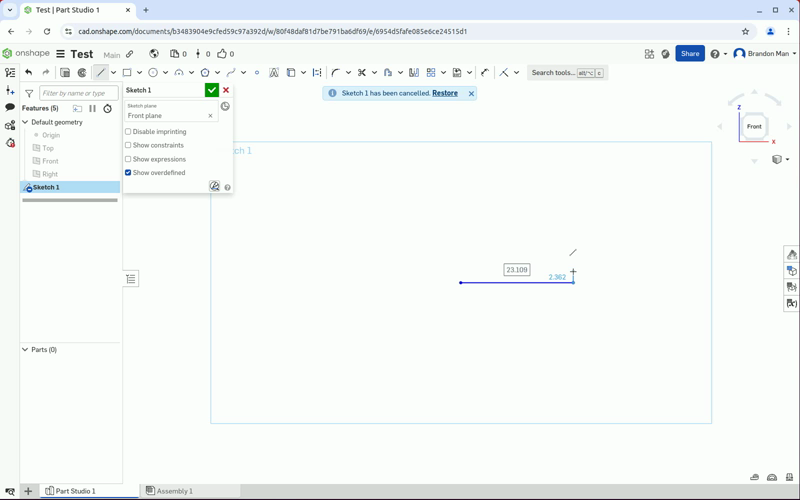
click(573, 271)
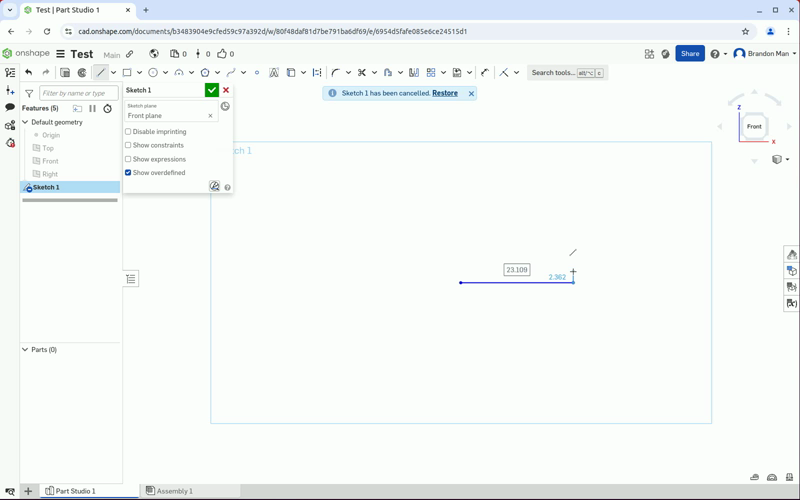
key_up(shift)
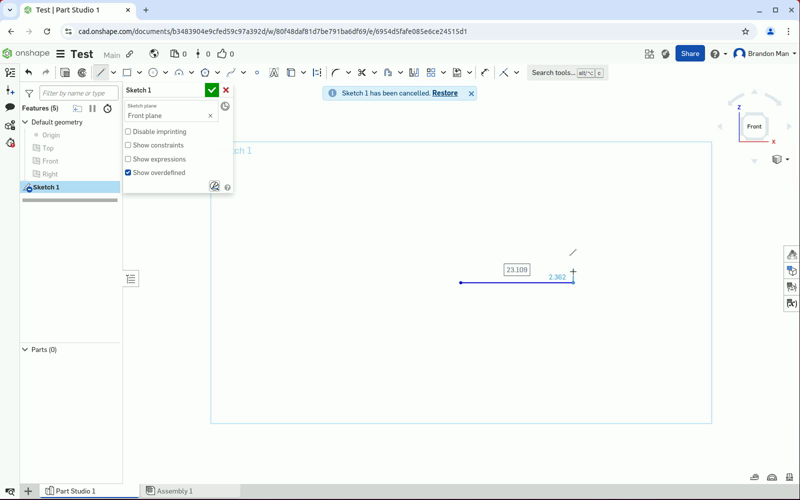
key_down(shift)
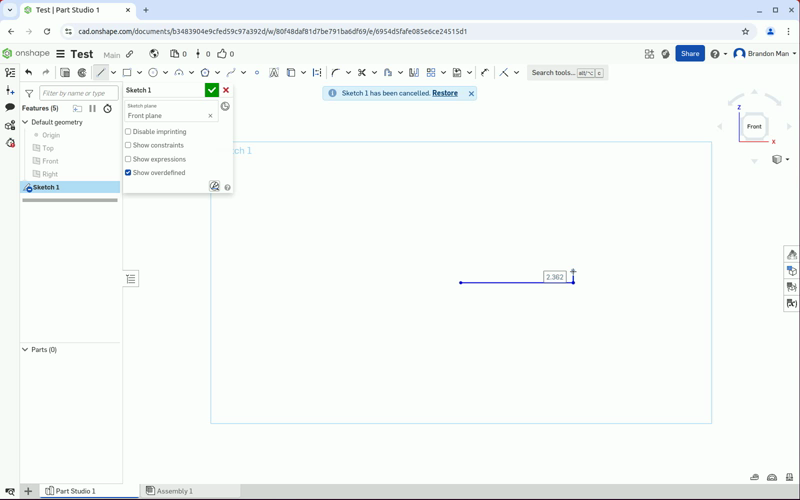
mouse_move(483, 271)
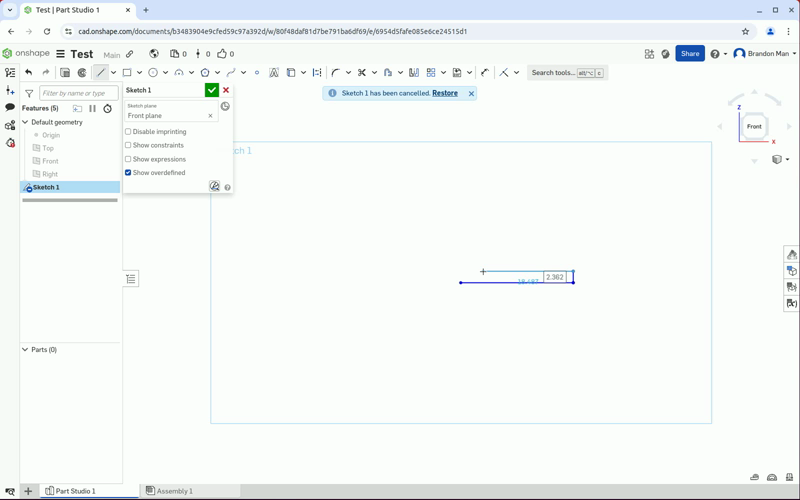
click(483, 271)
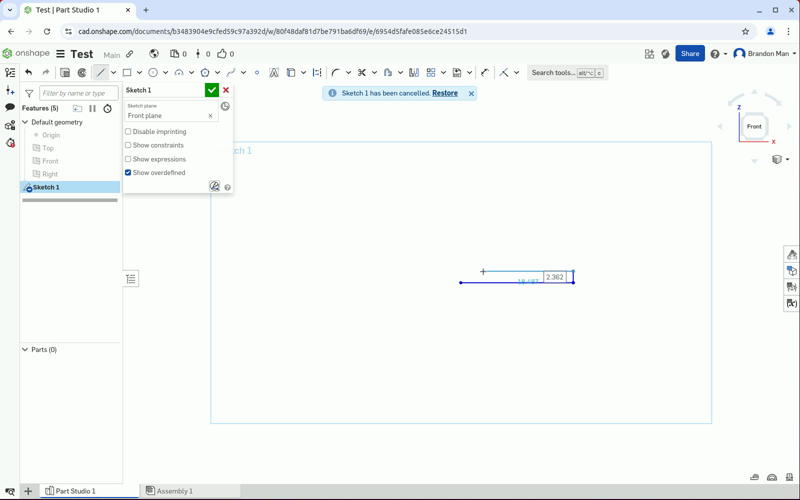
key_up(shift)
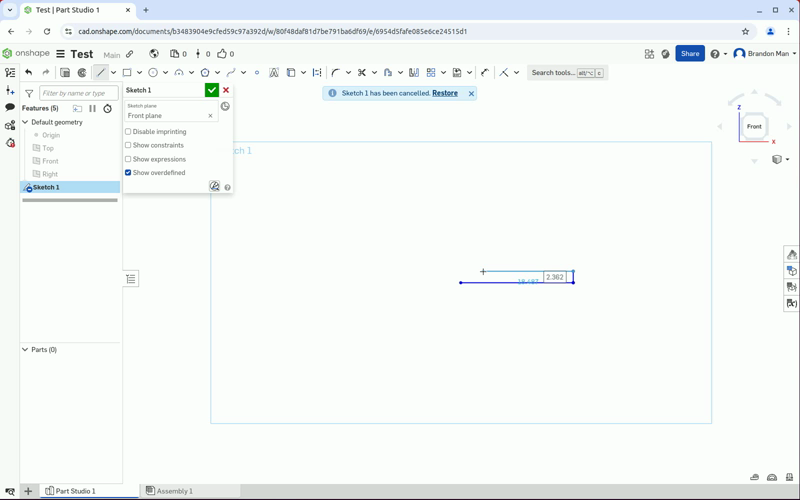
key_down(shift)
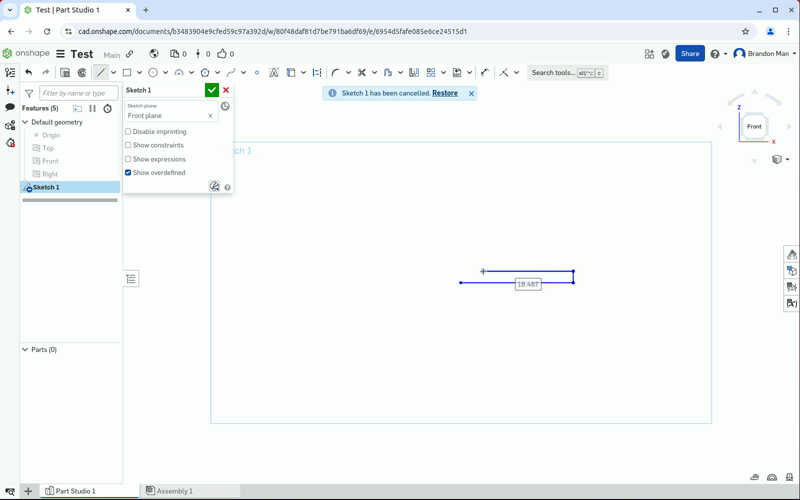
mouse_move(513, 271)
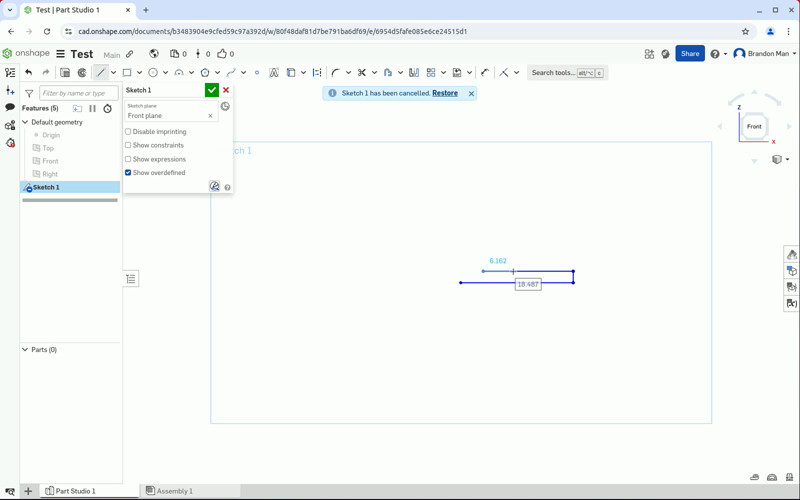
mouse_move(483, 237)
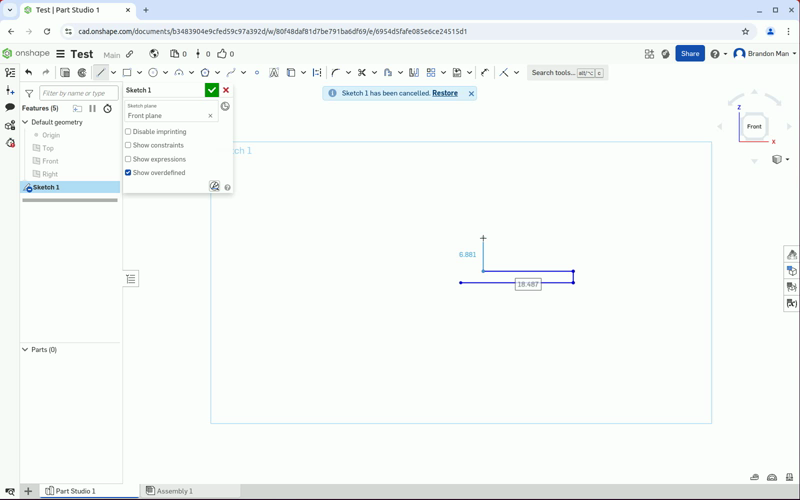
click(483, 237)
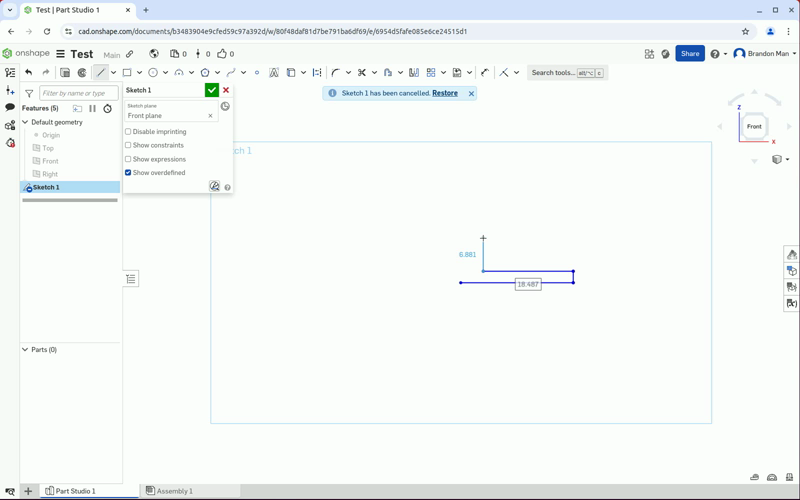
key_up(shift)
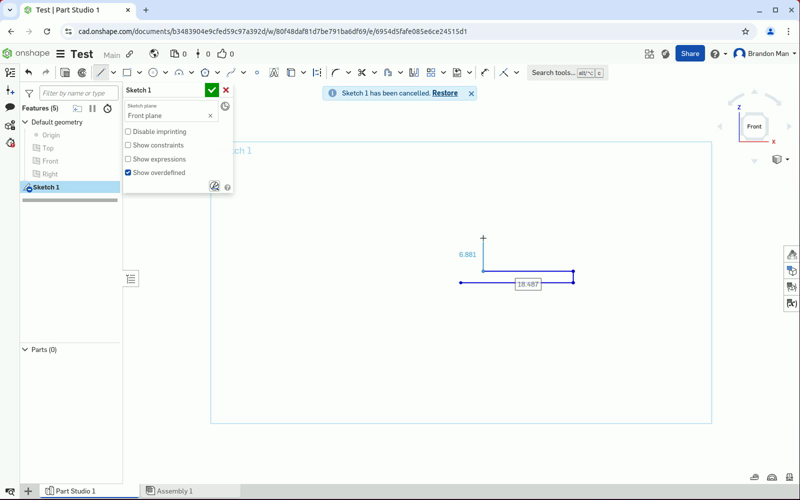
key_down(shift)
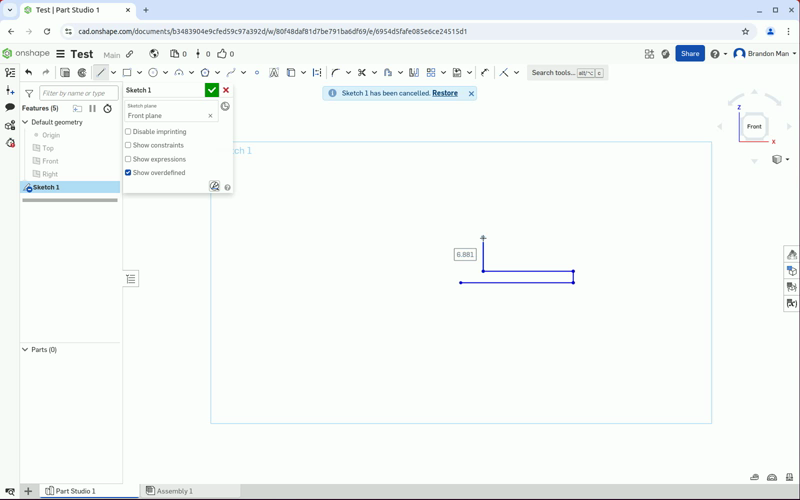
mouse_move(513, 237)
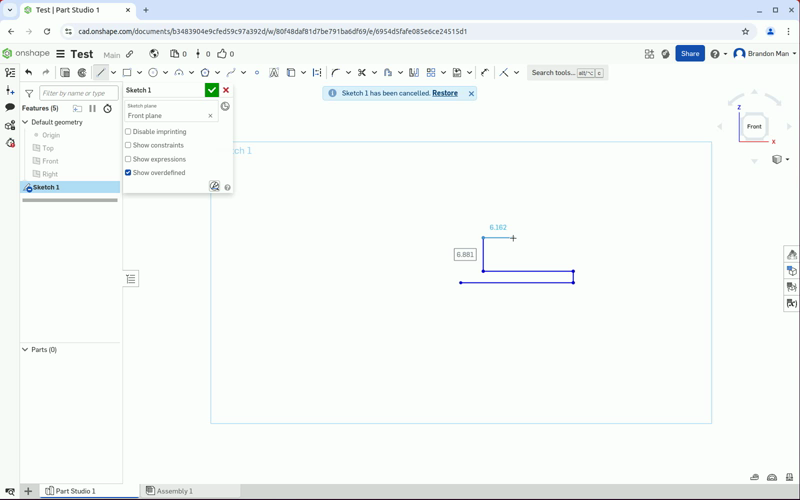
mouse_move(460, 237)
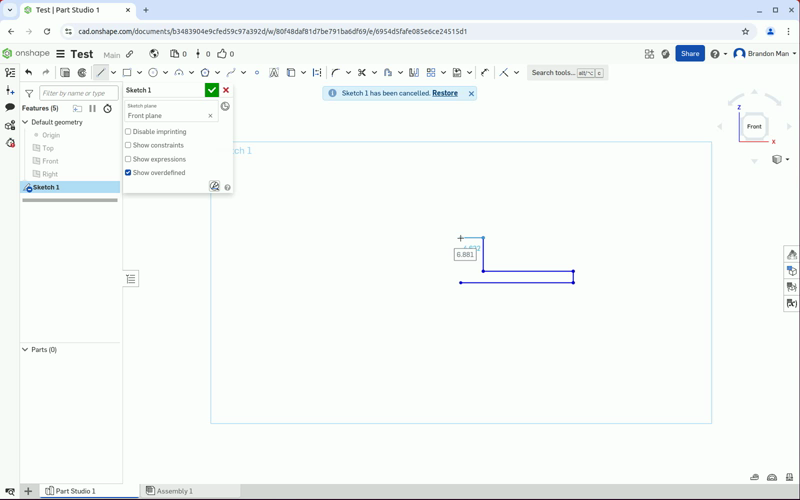
click(460, 237)
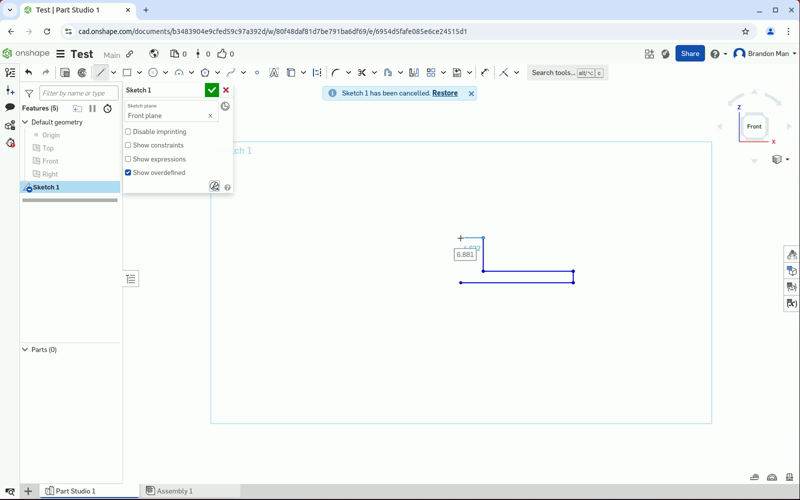
key_up(shift)
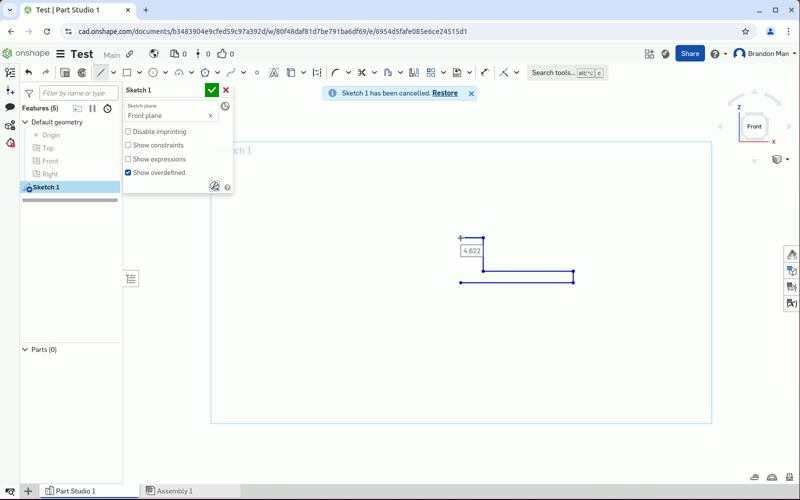
mouse_move(490, 237)
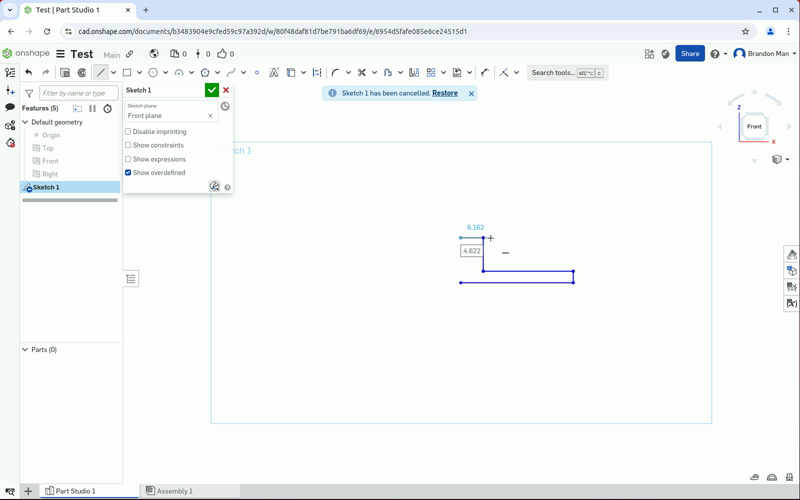
key_down(shift)
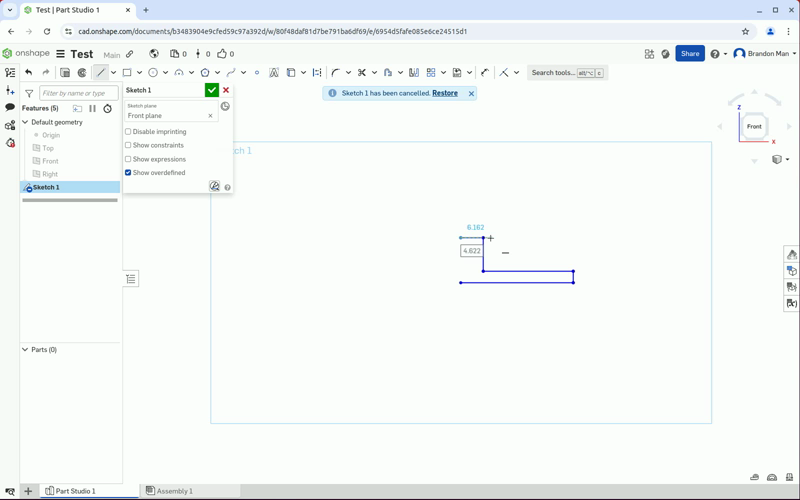
mouse_move(460, 282)
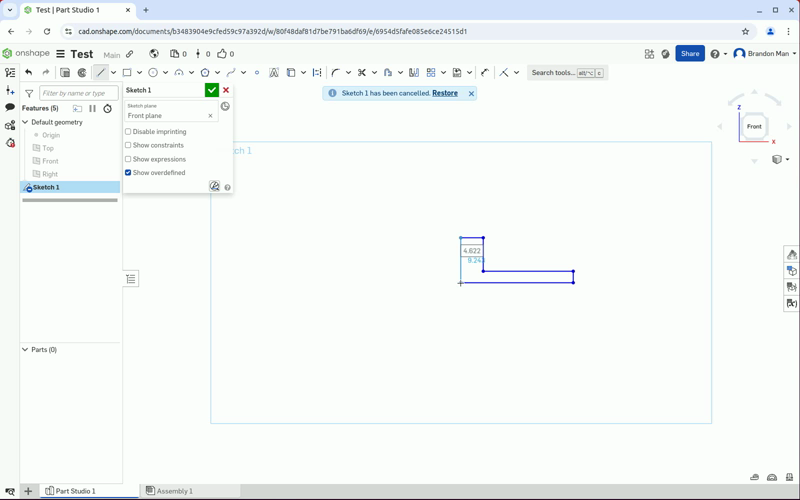
key_up(shift)
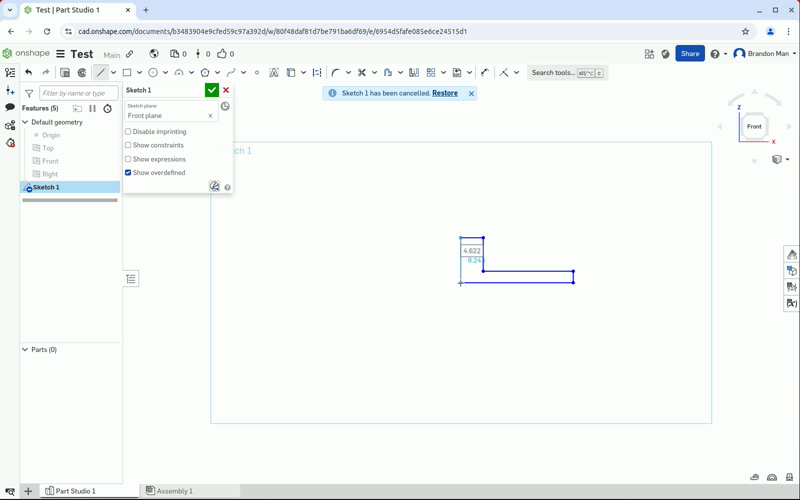
click(460, 282)
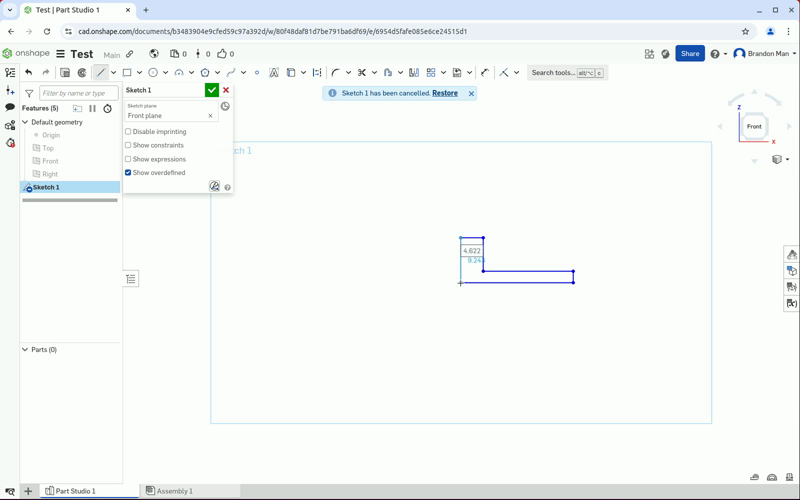
key(esc)
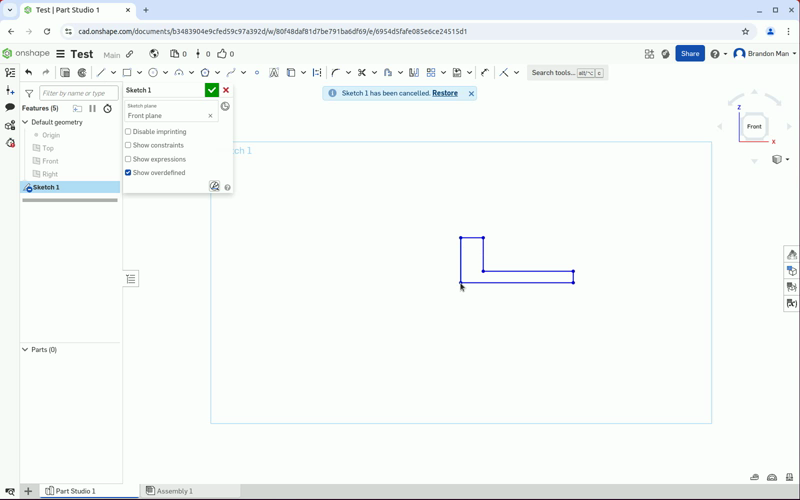
mouse_move(476, 272)
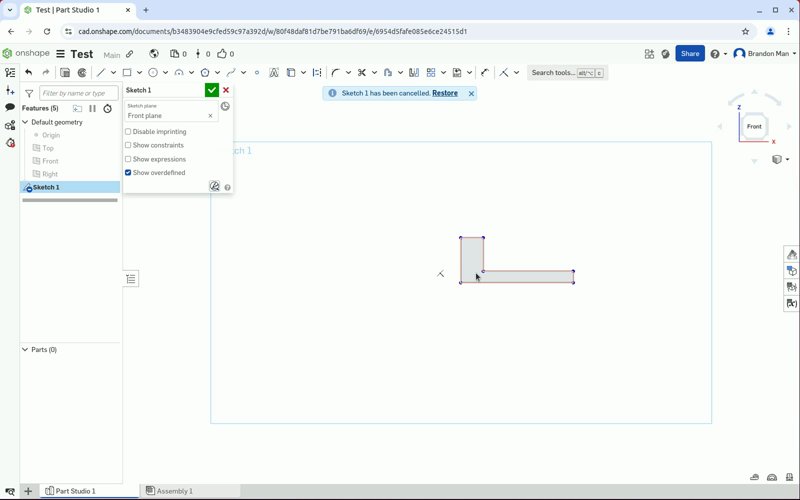
click(476, 272)
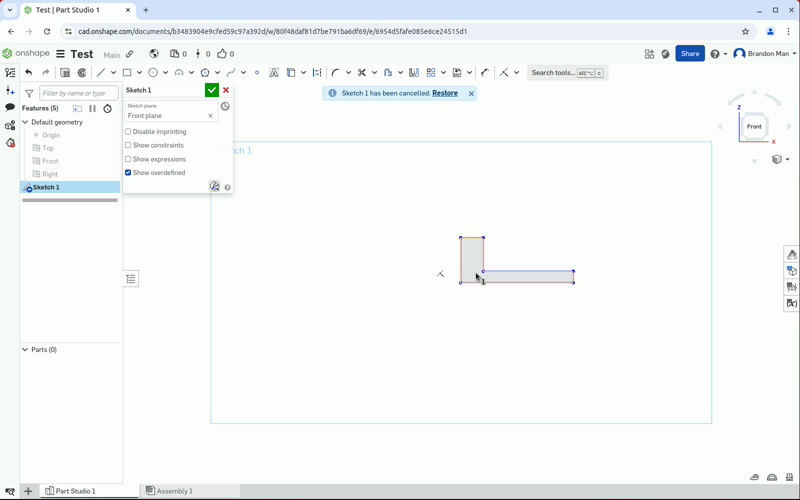
mouse_move(73, 352)
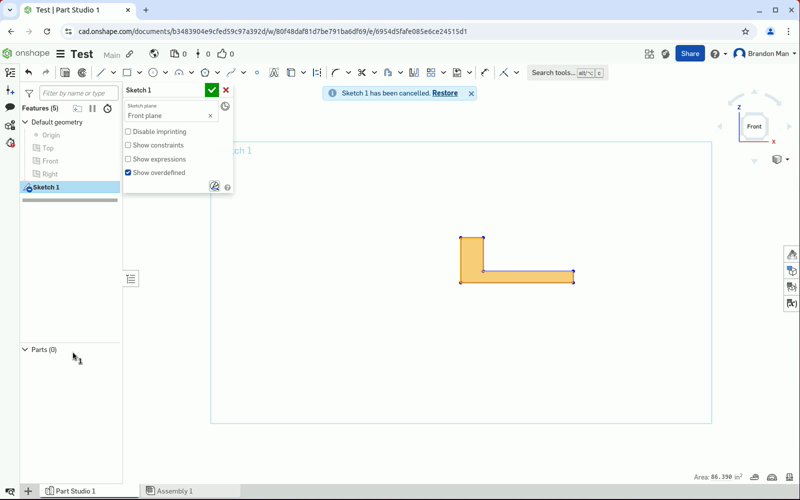
key(shift+y)
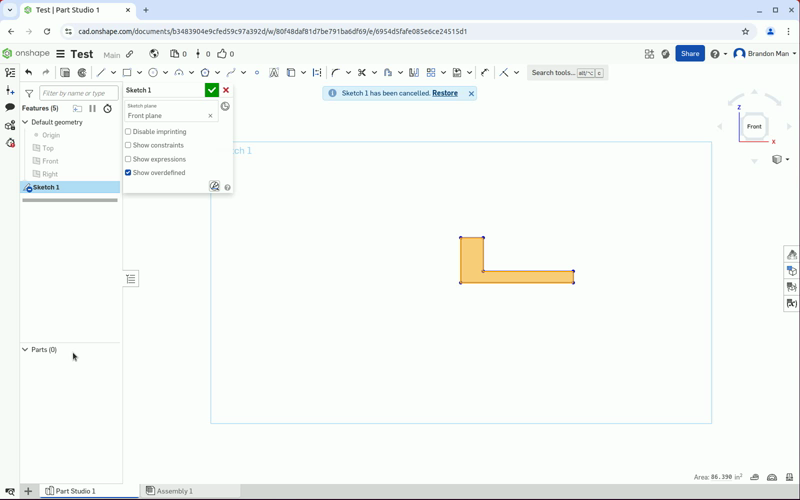
key(shift+e)
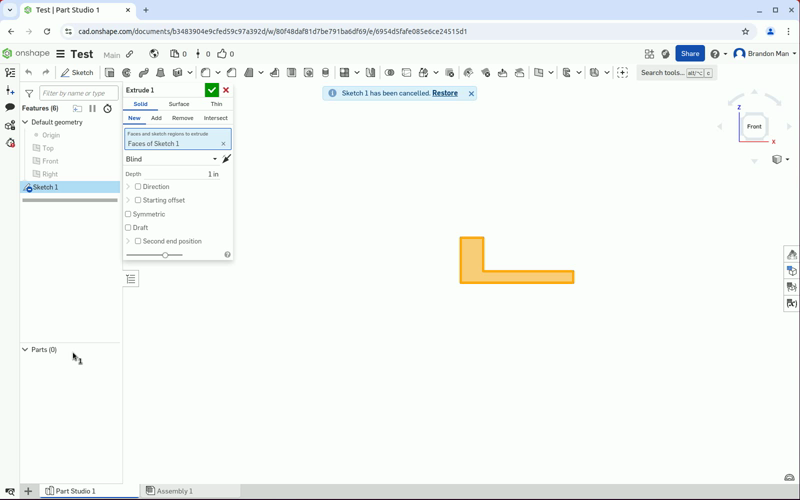
mouse_move(143, 106)
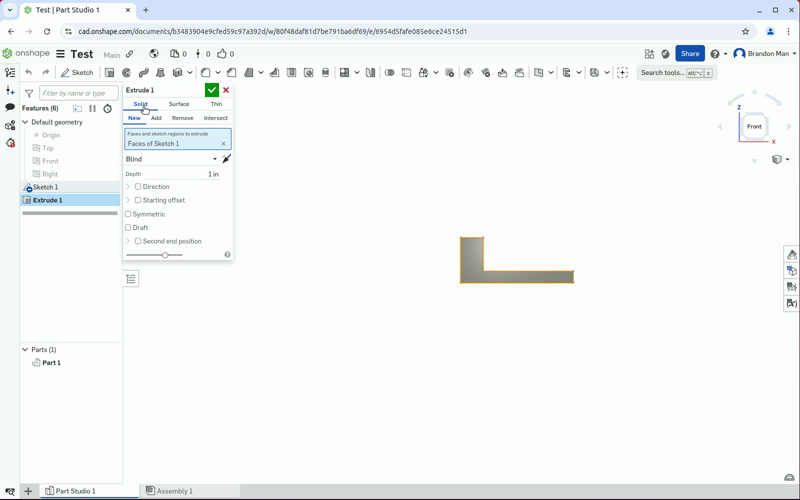
click(143, 106)
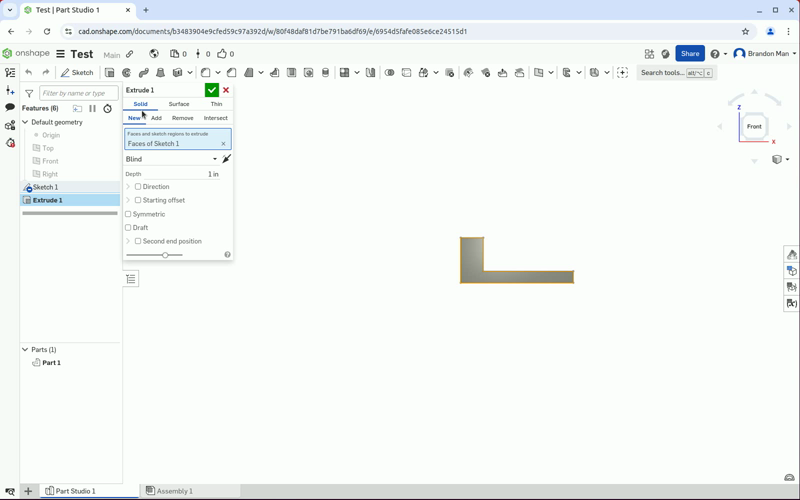
mouse_move(137, 120)
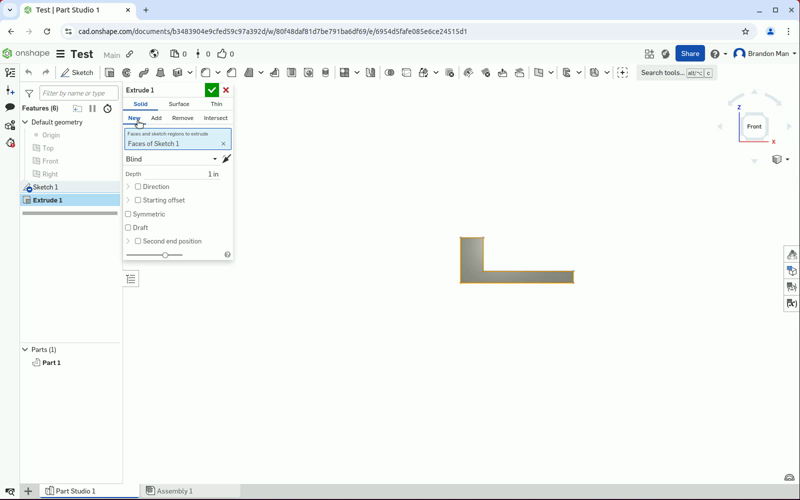
click(137, 120)
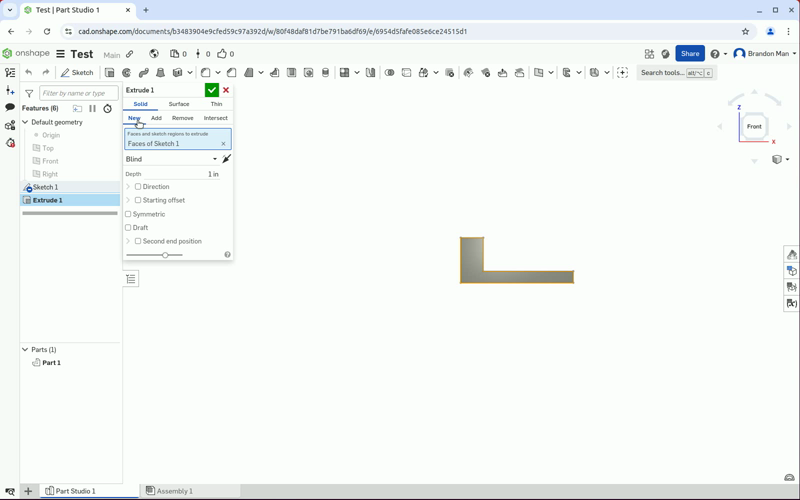
key(tab, 4)
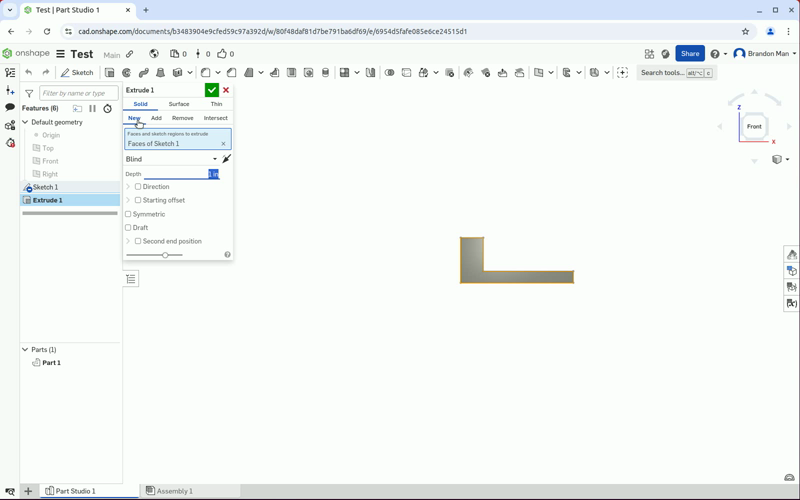
text(-13.961)
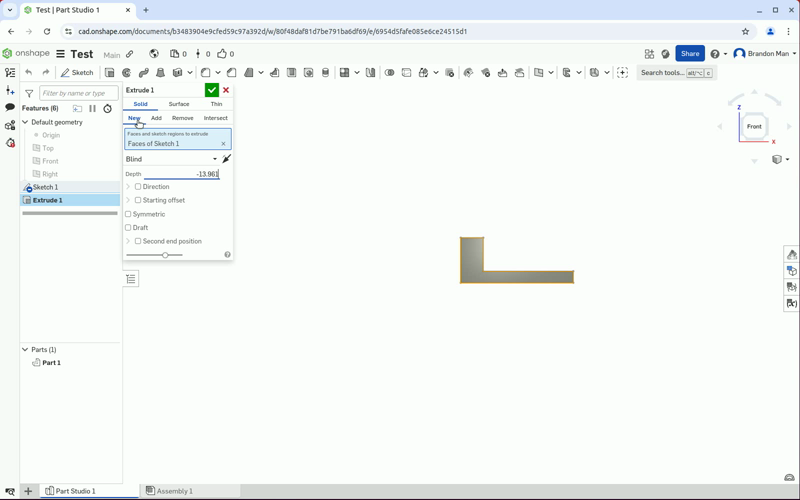
key(enter)
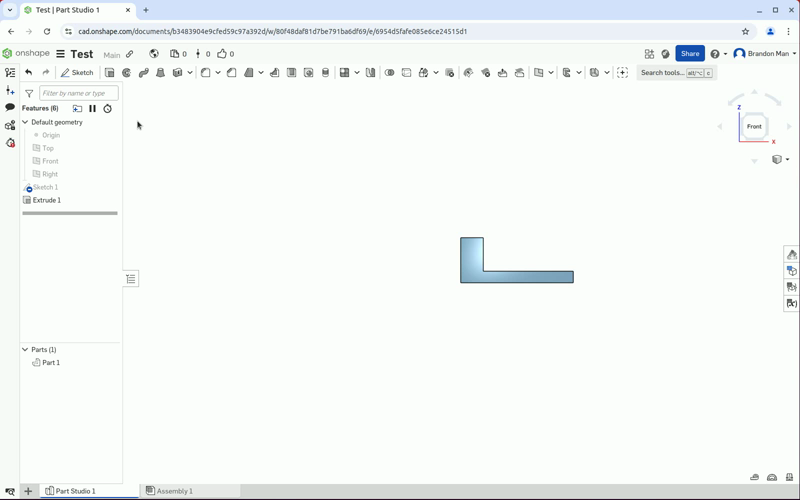
key(shift+h)
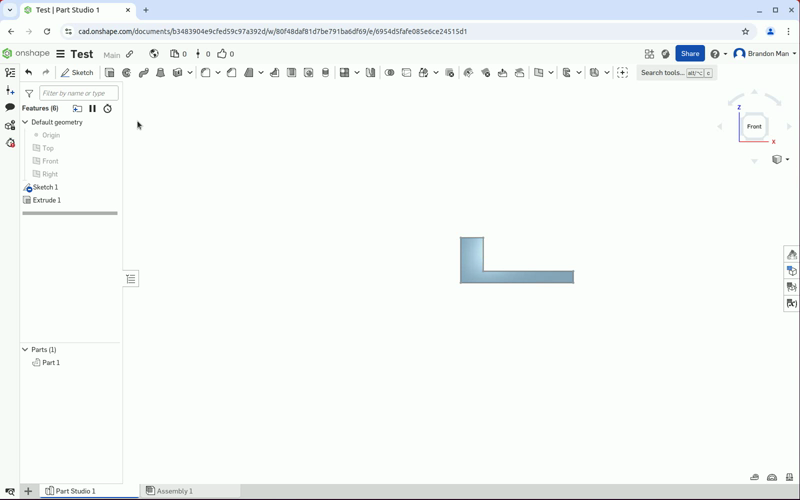
key(shift+h)
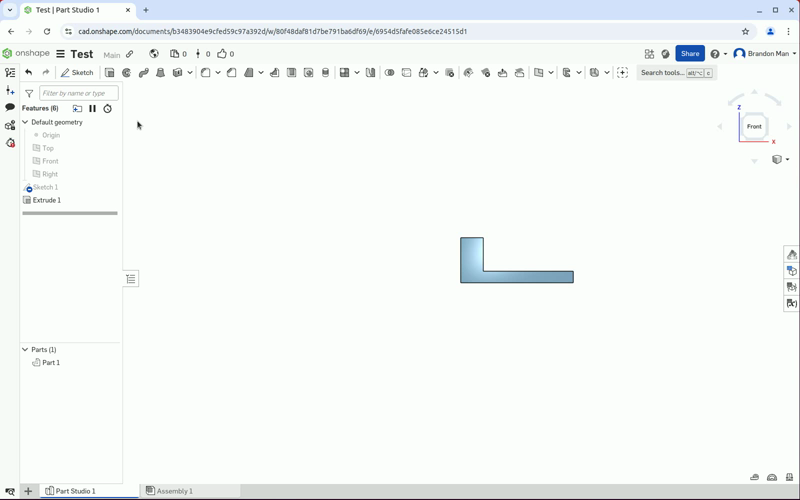
mouse_move(73, 189)
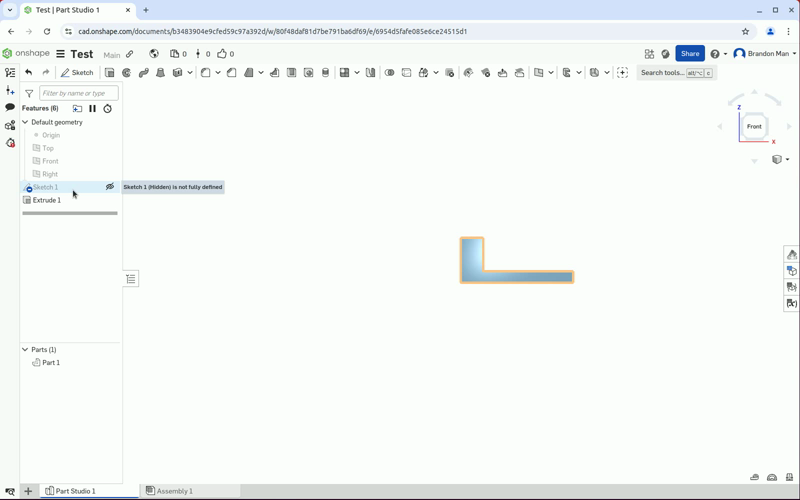
click(73, 189)
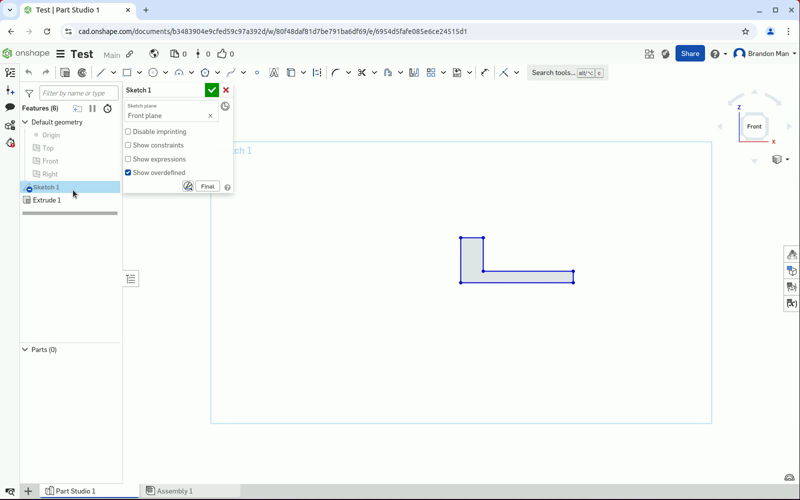
mouse_move(229, 92)
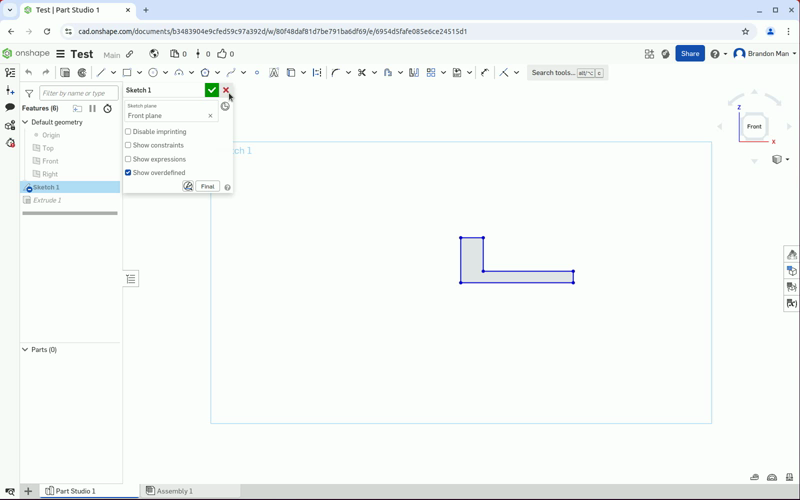
click(229, 92)
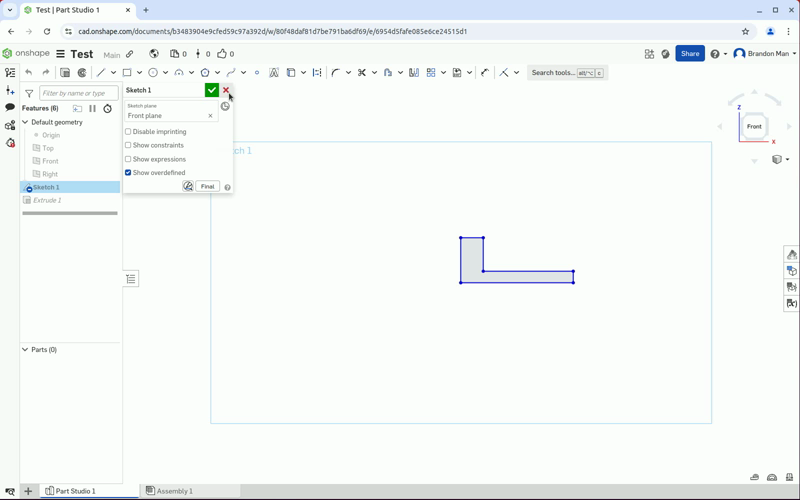
key(shift+s)
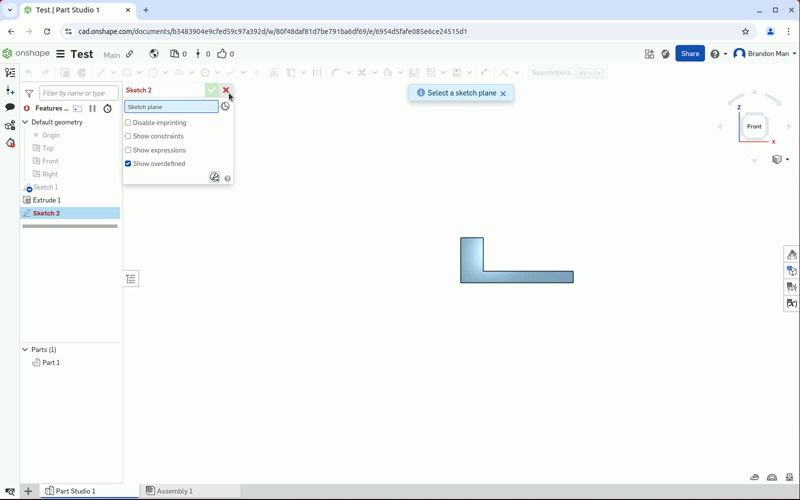
mouse_move(73, 163)
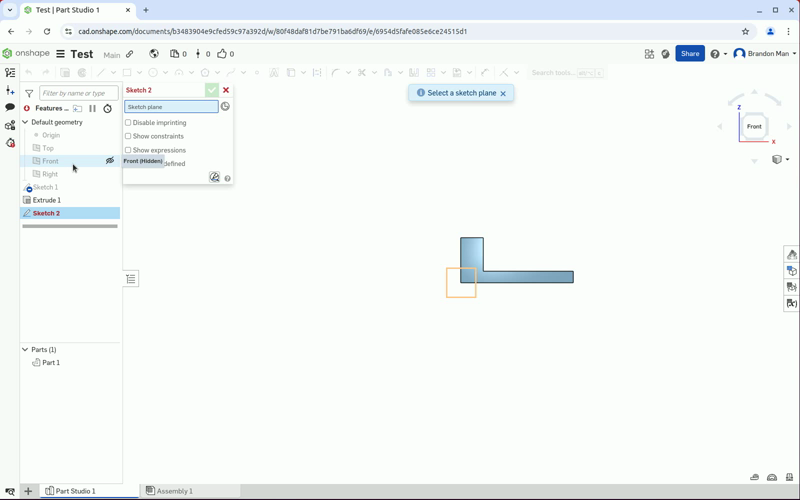
click(73, 163)
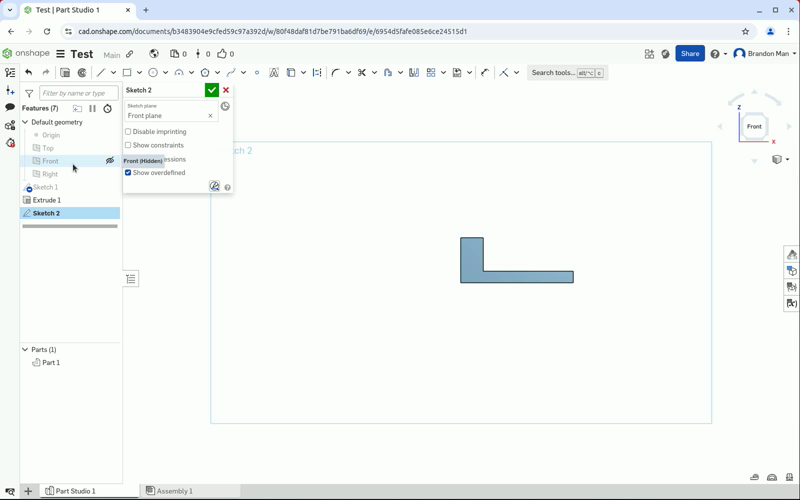
mouse_move(73, 352)
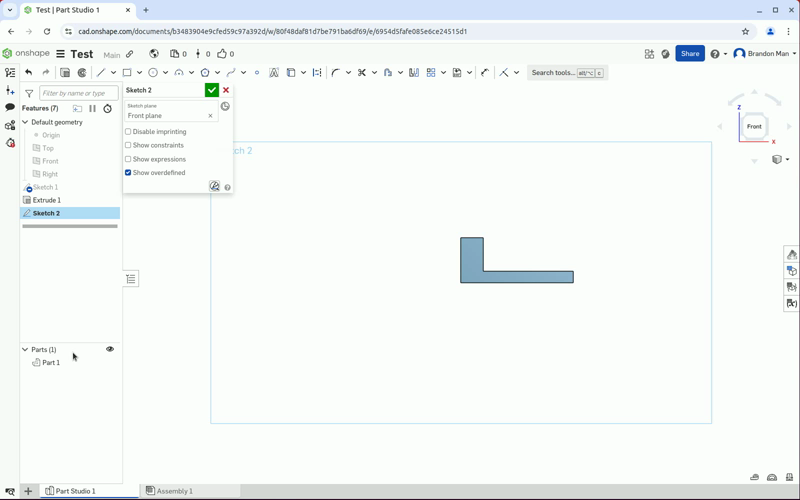
key(y)
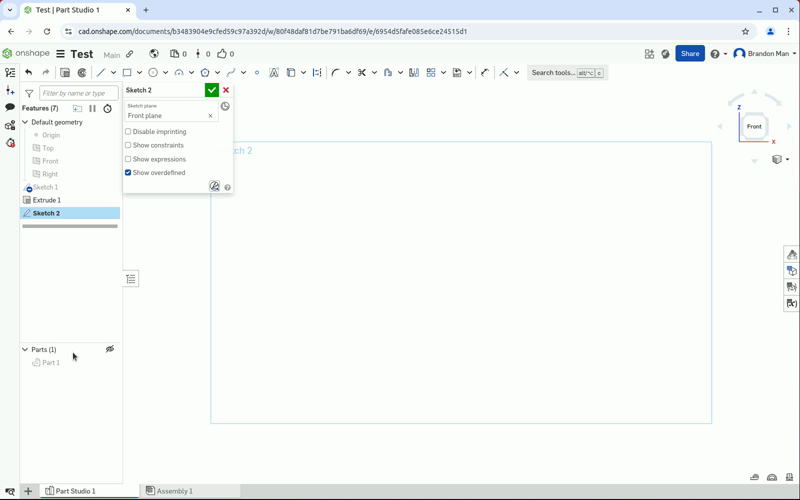
key(l)
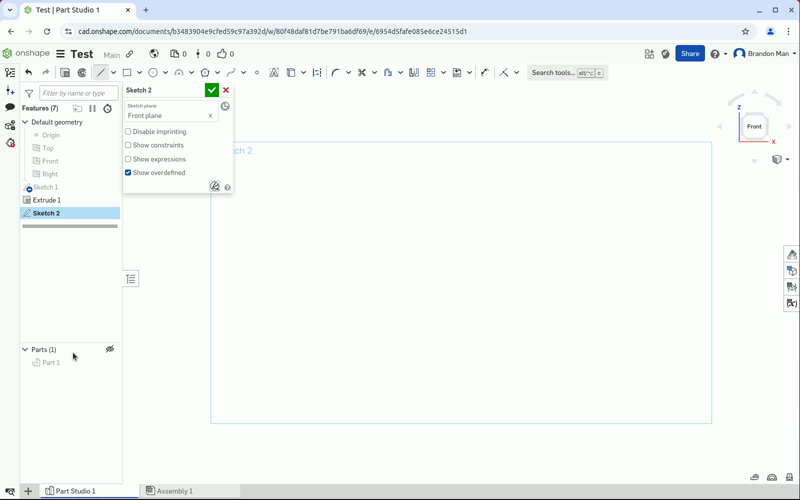
key_down(shift)
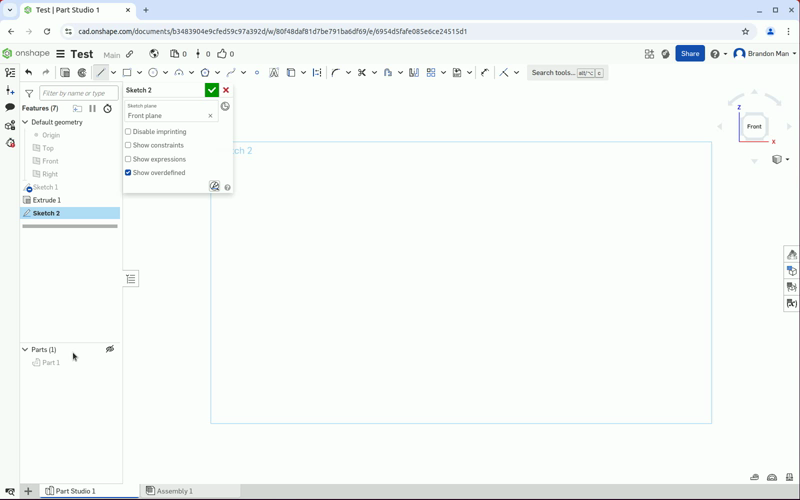
mouse_move(483, 271)
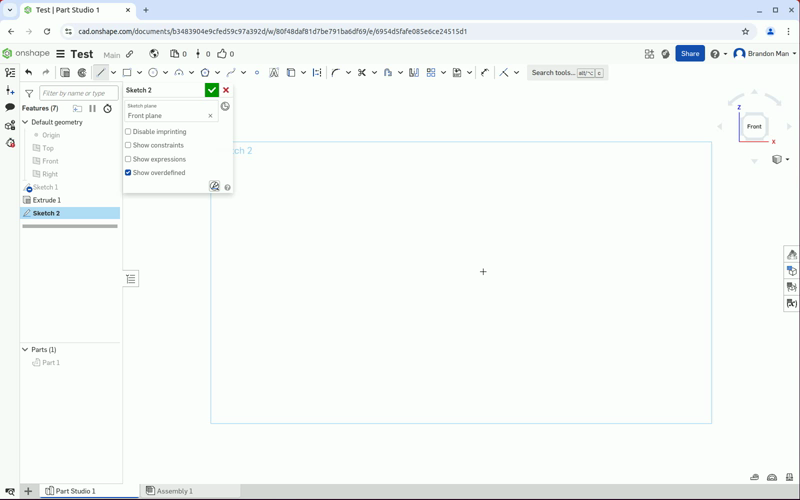
click(483, 271)
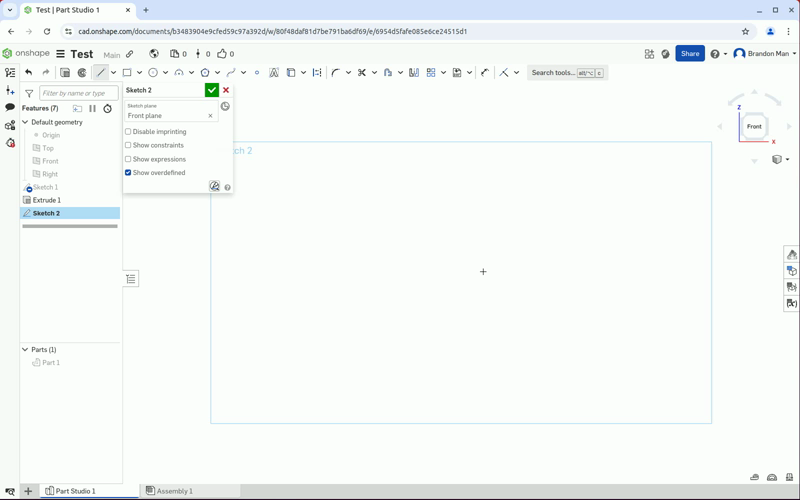
key_up(shift)
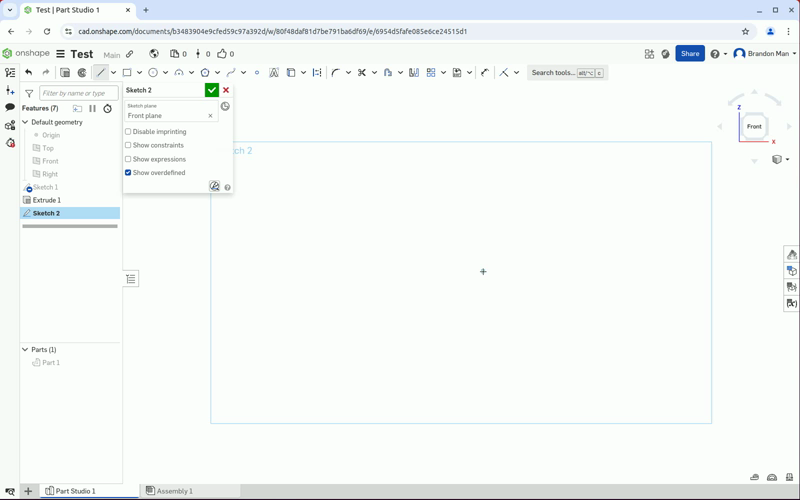
key_down(shift)
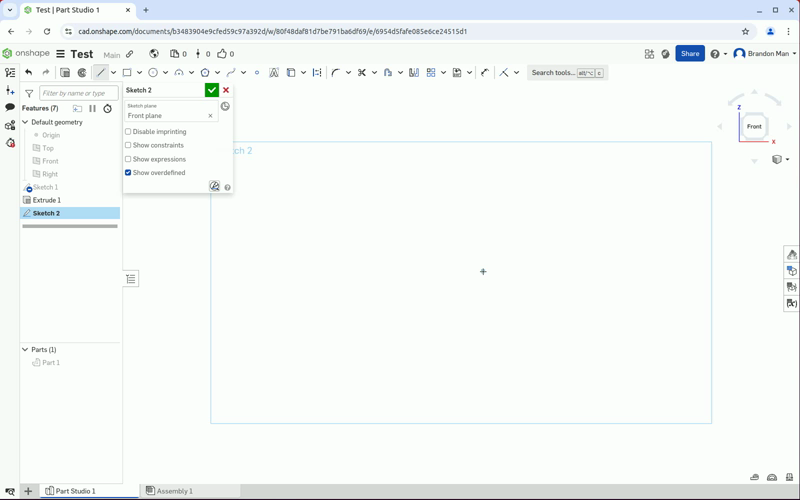
mouse_move(573, 271)
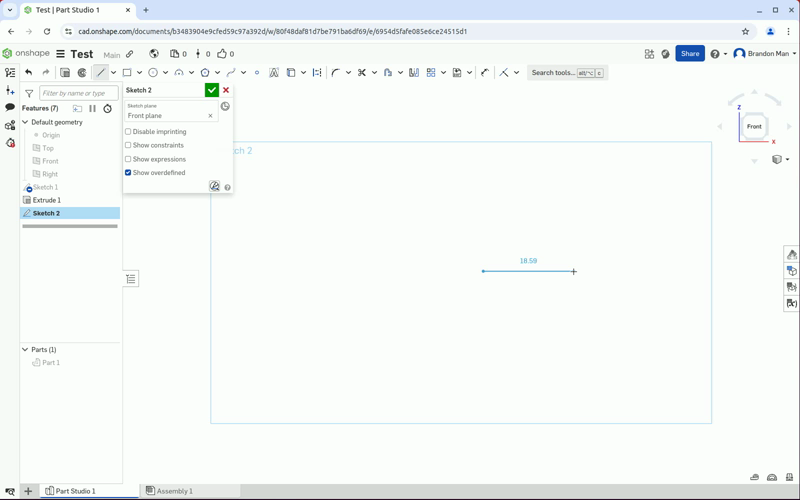
click(573, 271)
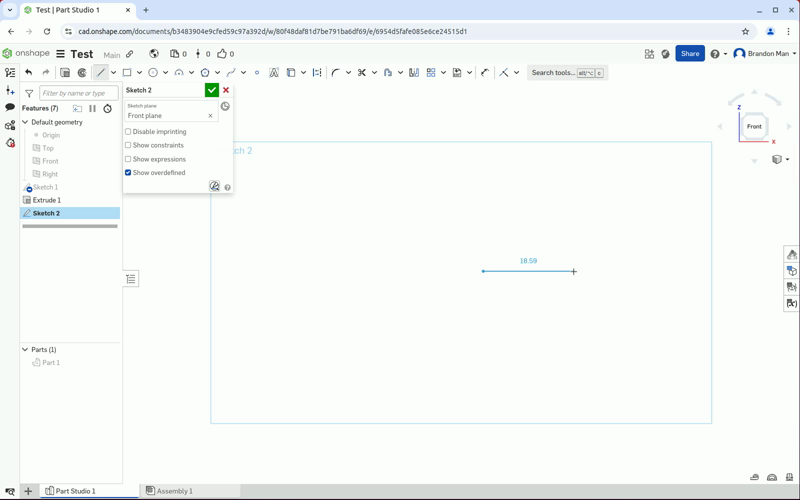
key_up(shift)
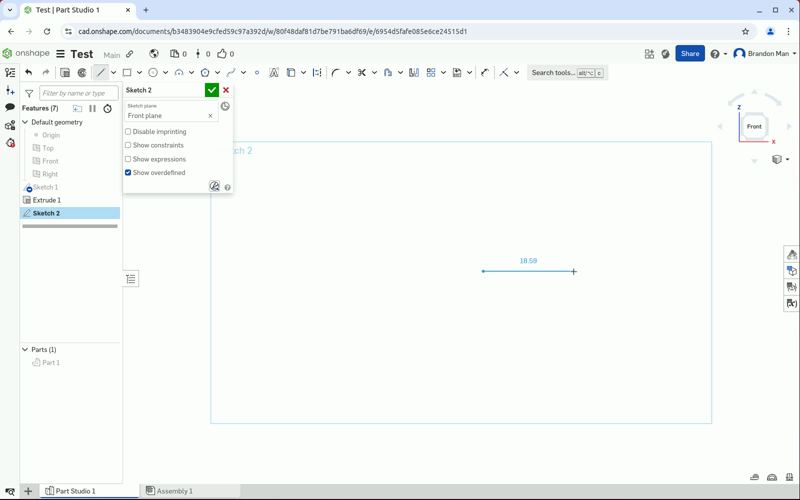
key_down(shift)
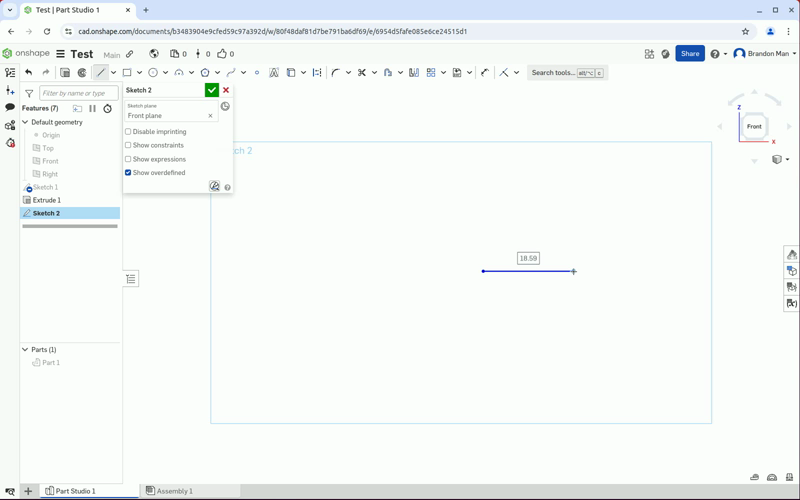
mouse_move(589, 271)
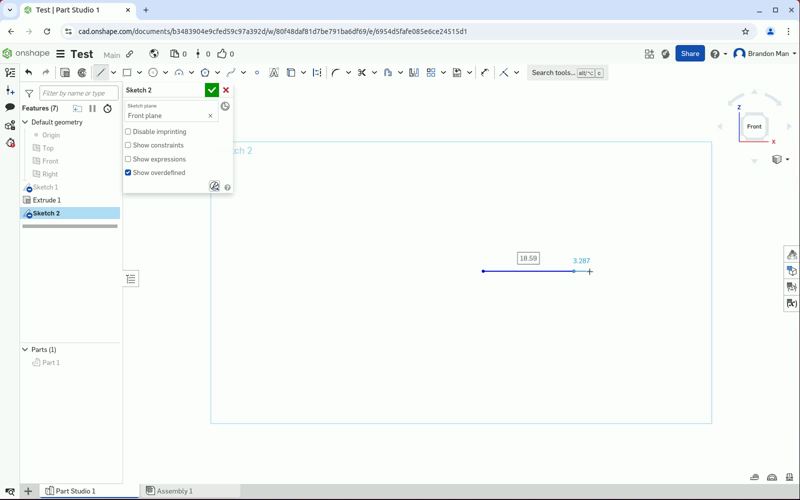
mouse_move(573, 248)
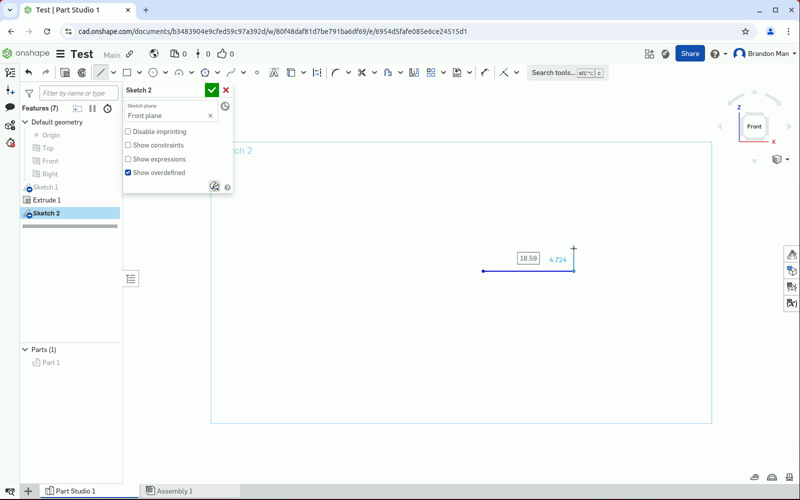
click(573, 248)
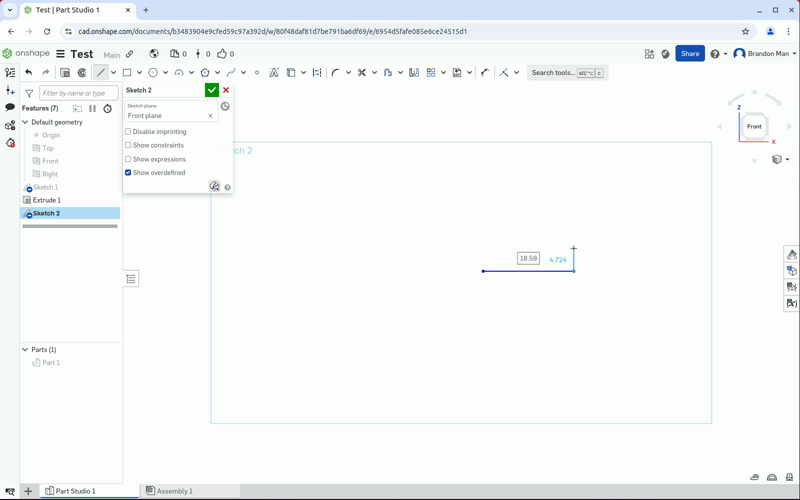
key_up(shift)
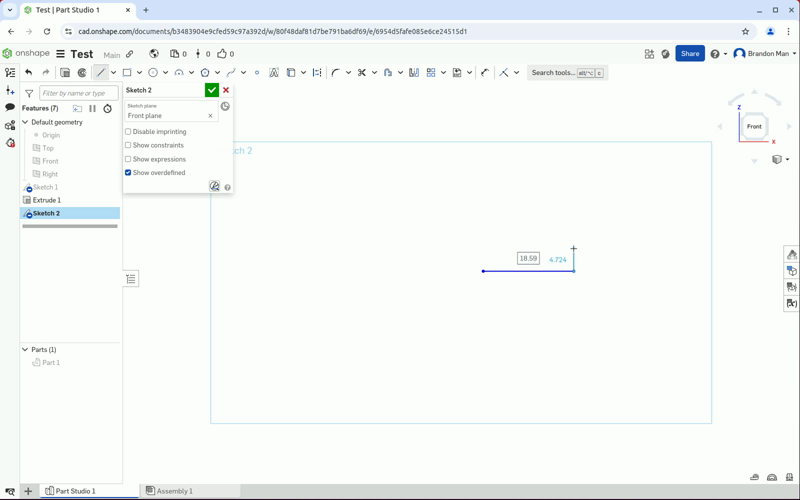
key_down(shift)
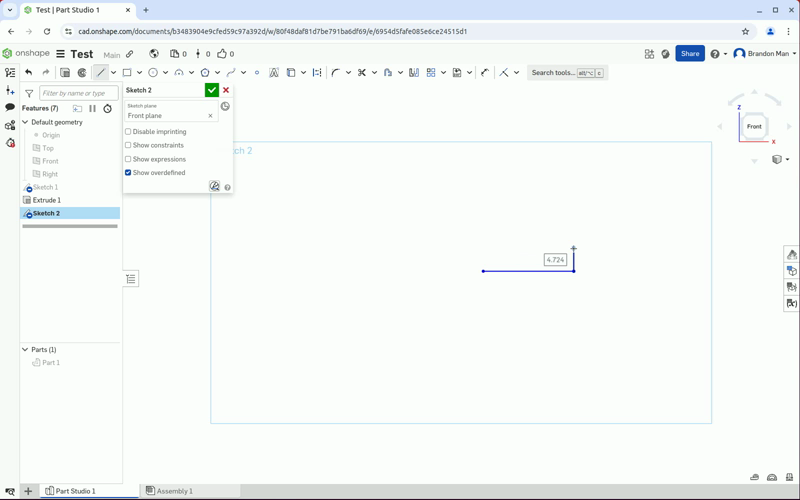
mouse_move(589, 248)
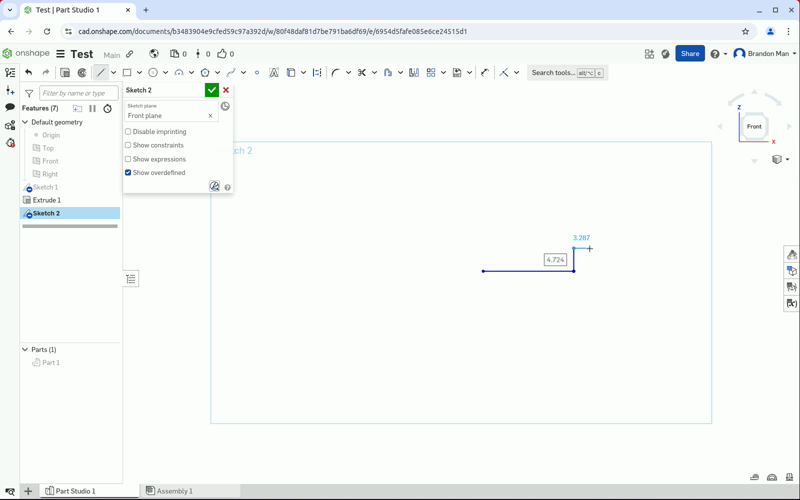
mouse_move(539, 248)
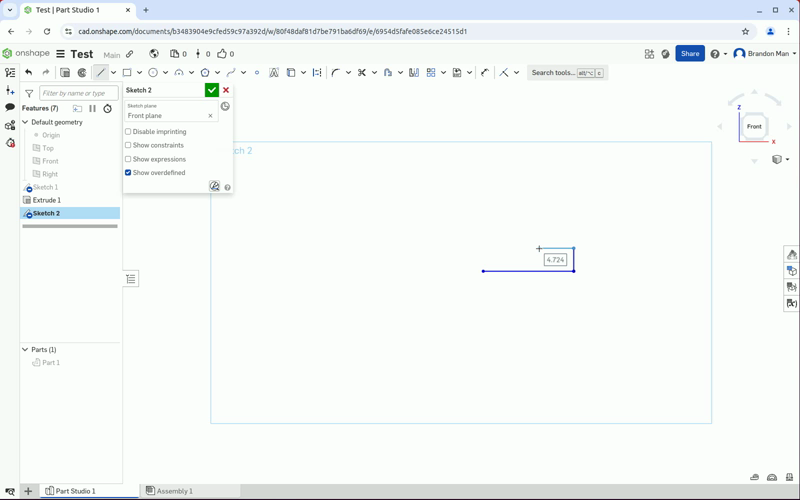
click(539, 248)
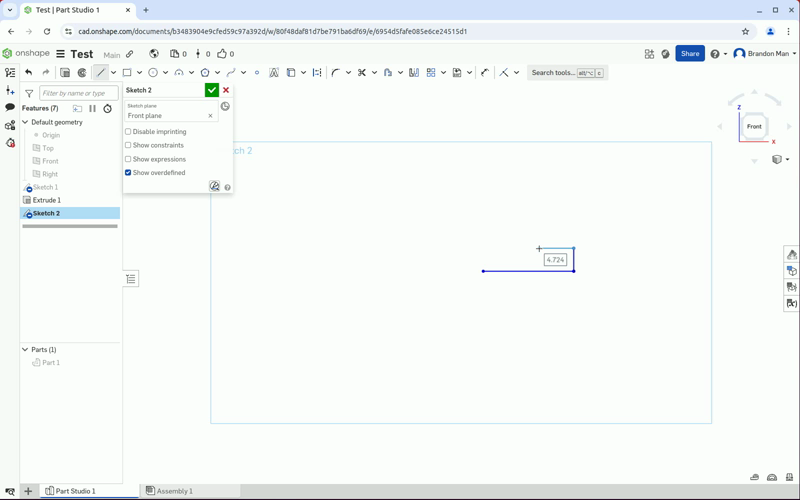
key_up(shift)
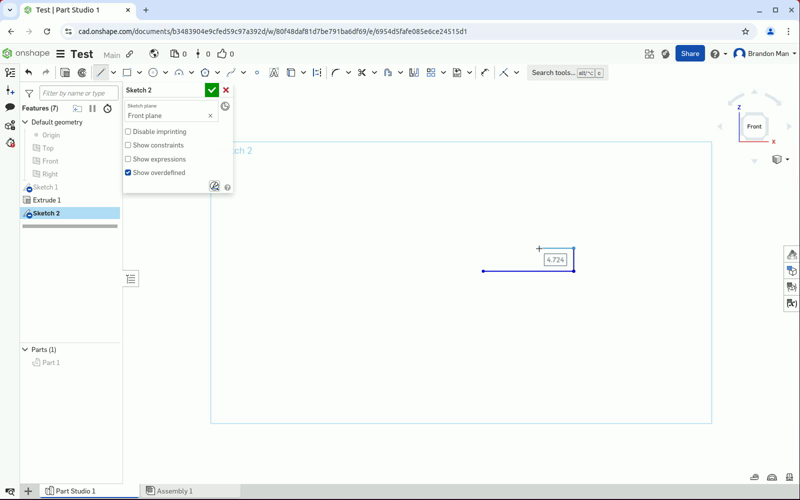
key_down(shift)
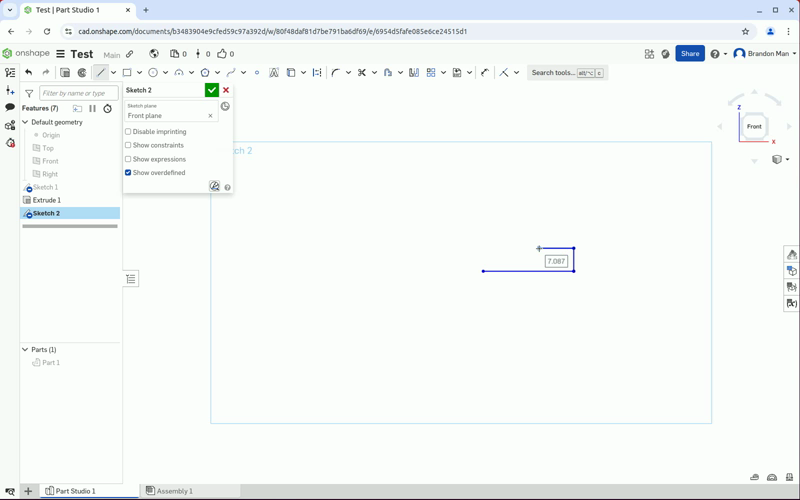
mouse_move(569, 248)
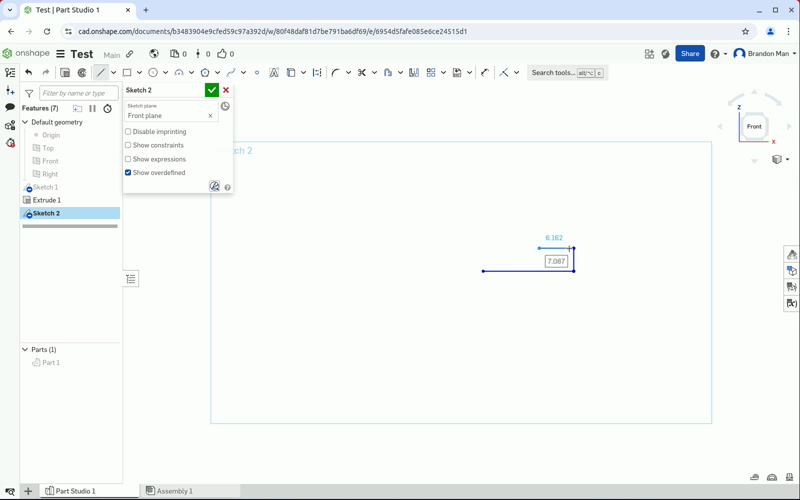
mouse_move(539, 237)
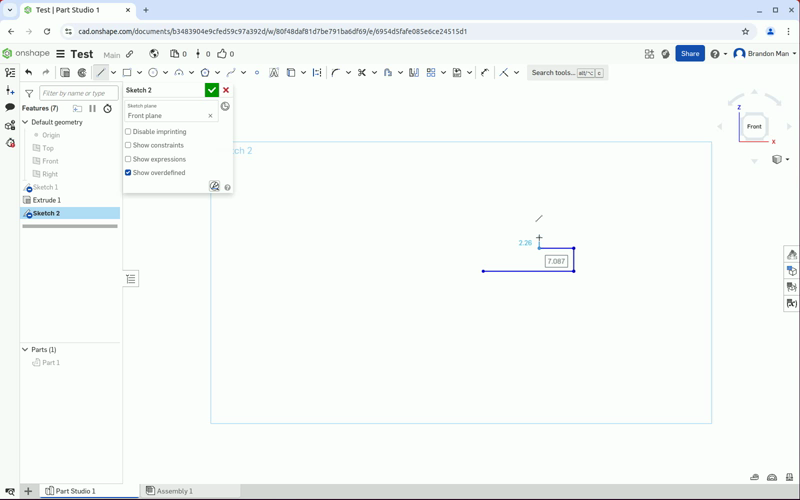
click(539, 237)
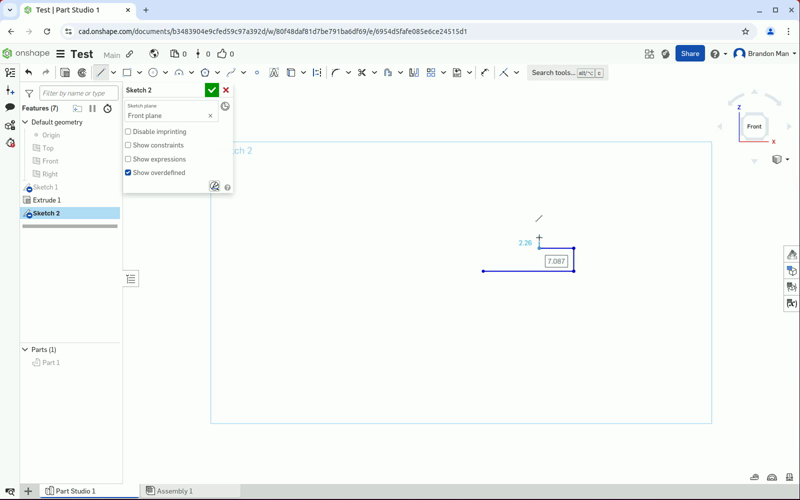
key_up(shift)
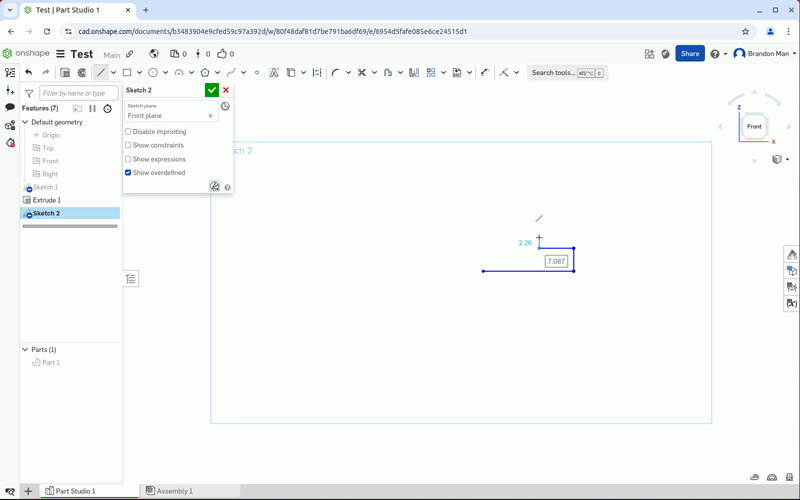
key_down(shift)
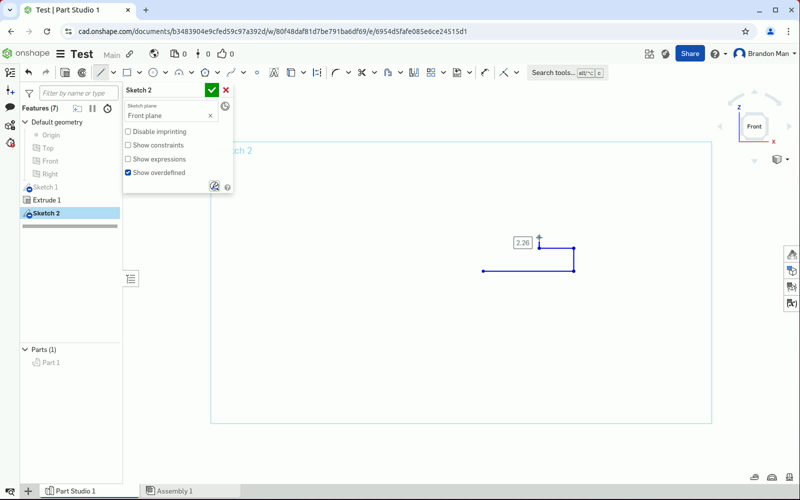
mouse_move(569, 237)
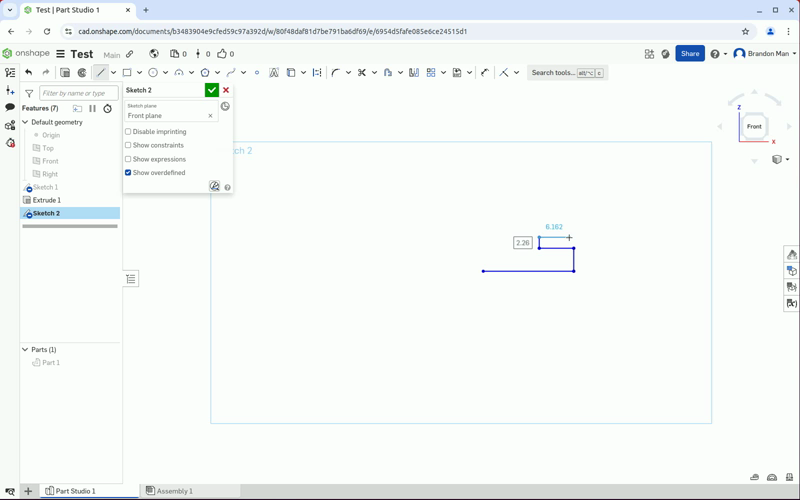
mouse_move(483, 237)
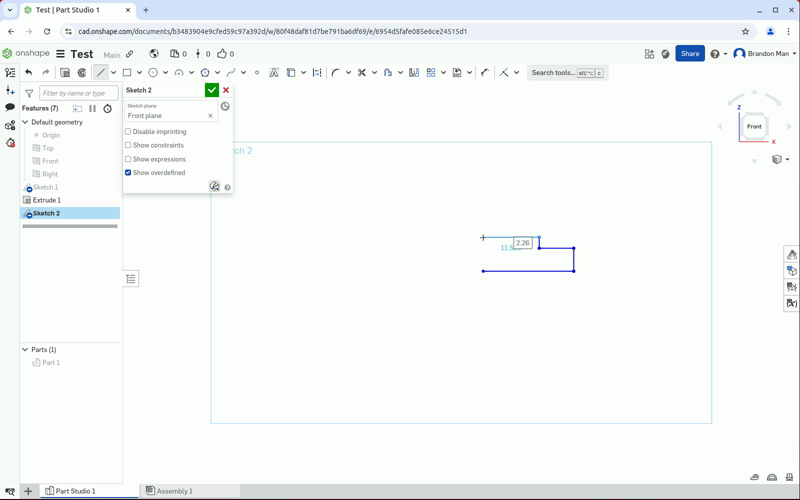
click(483, 237)
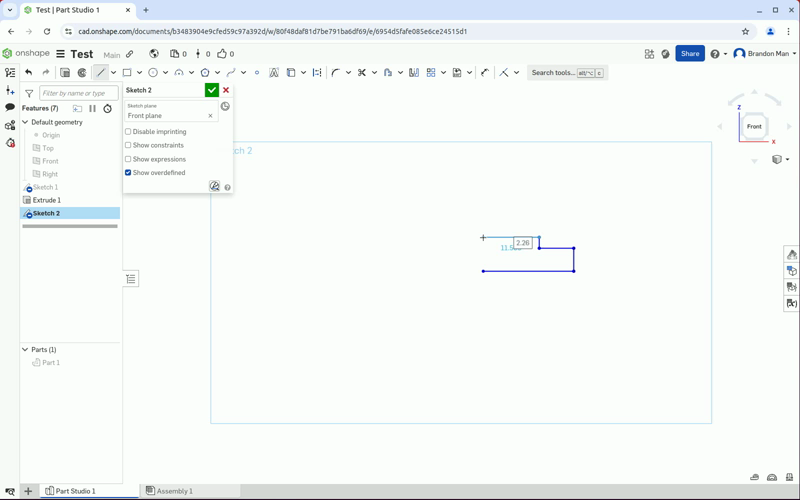
key_up(shift)
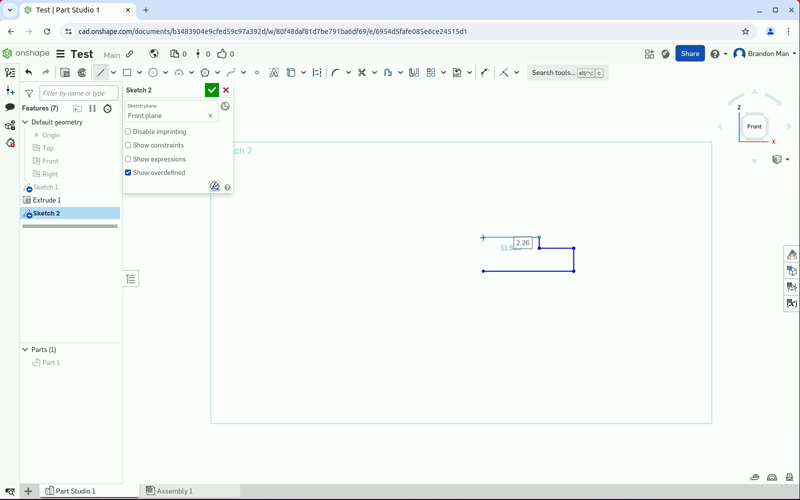
mouse_move(513, 237)
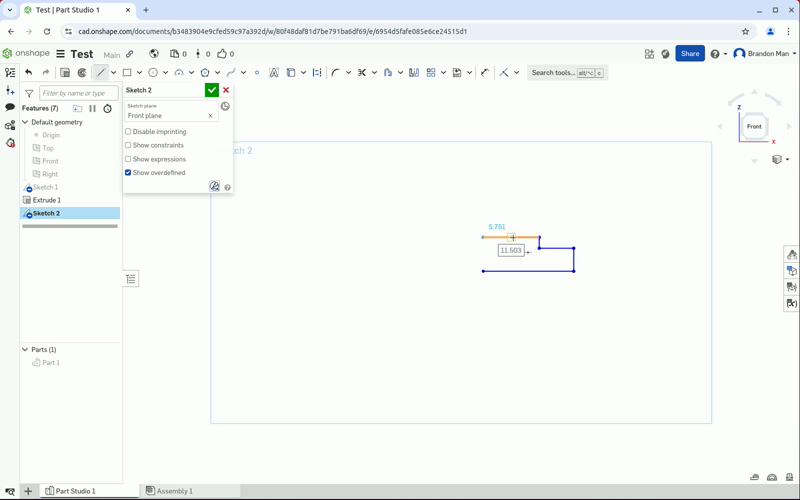
key_down(shift)
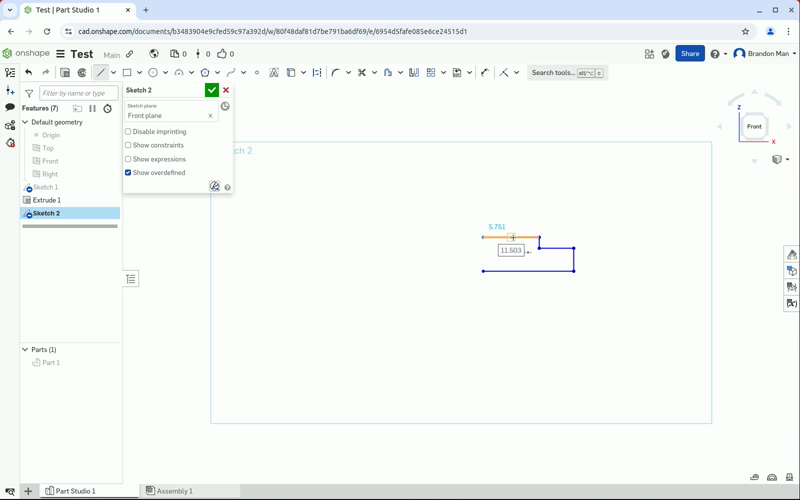
mouse_move(483, 271)
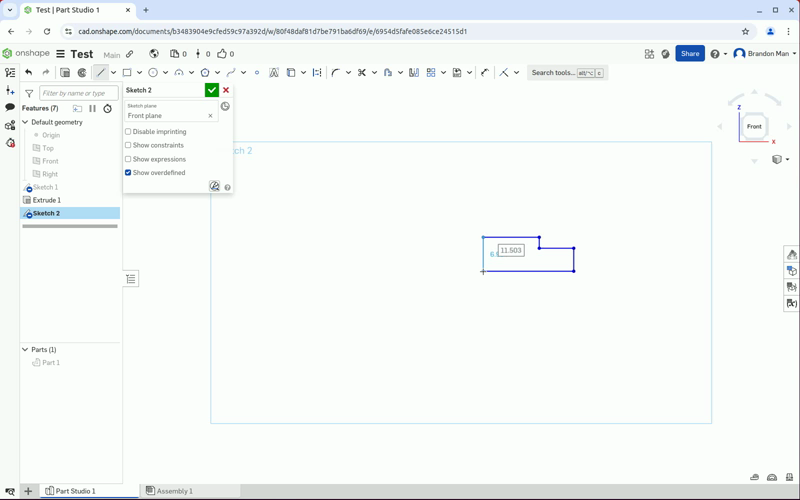
key_up(shift)
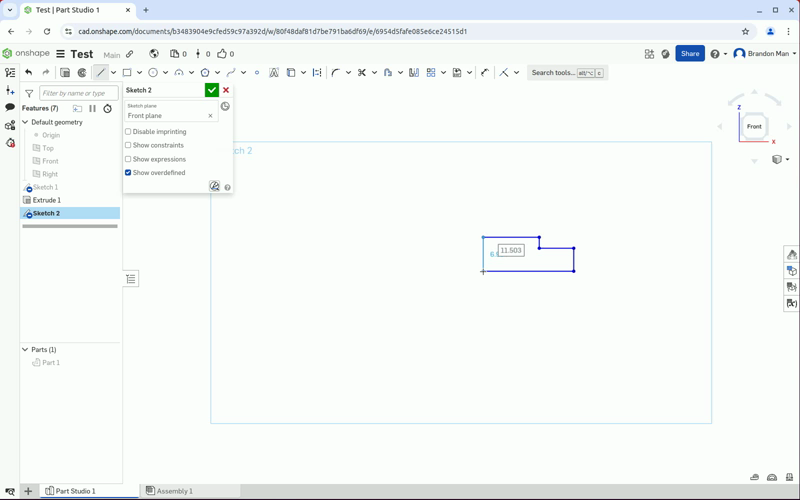
click(483, 271)
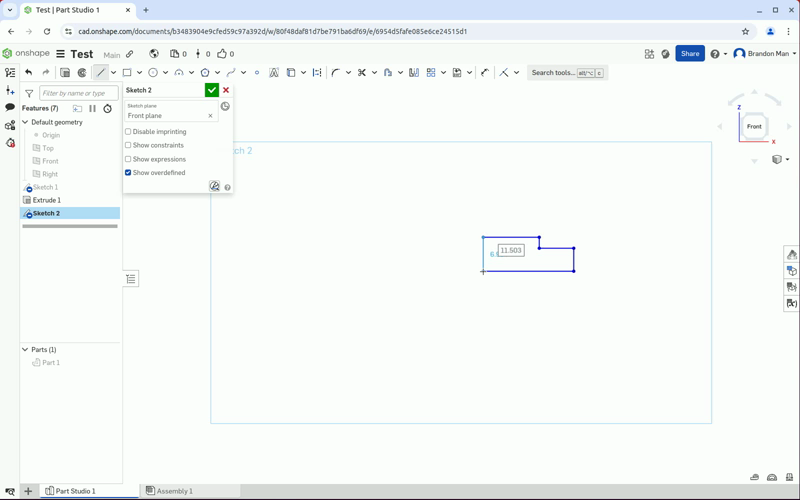
key(esc)
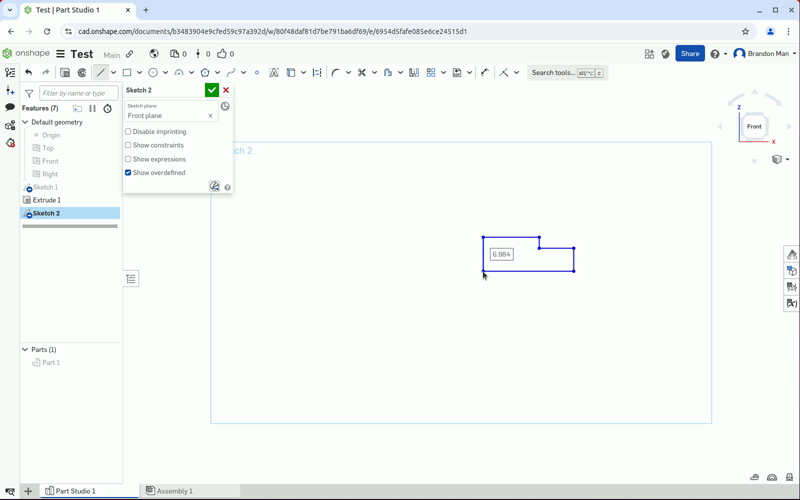
mouse_move(527, 262)
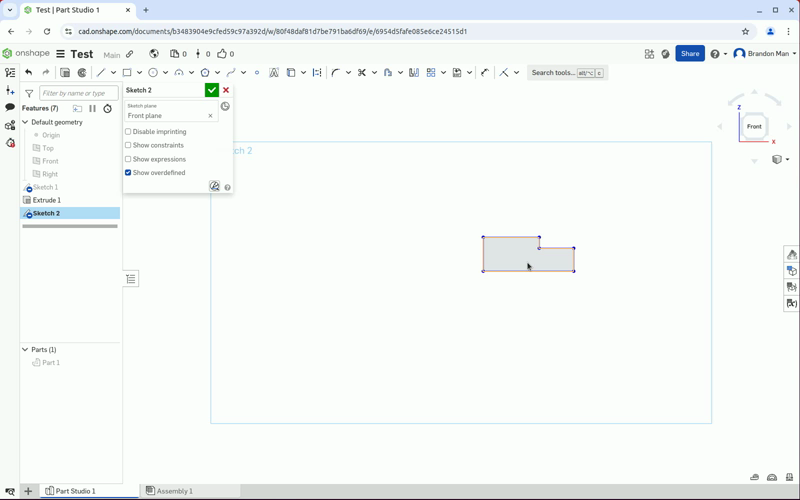
click(527, 262)
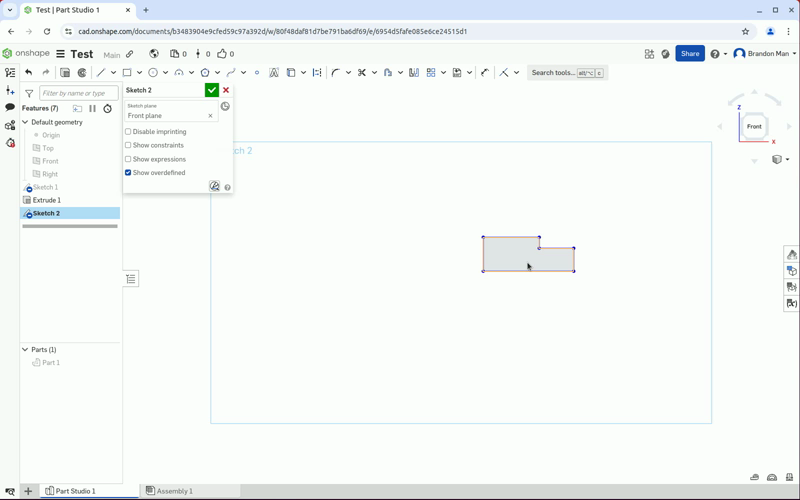
mouse_move(73, 352)
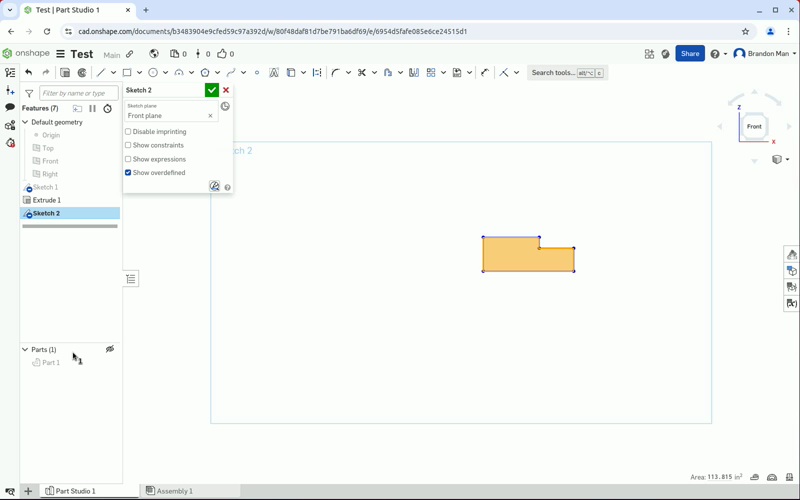
key(shift+y)
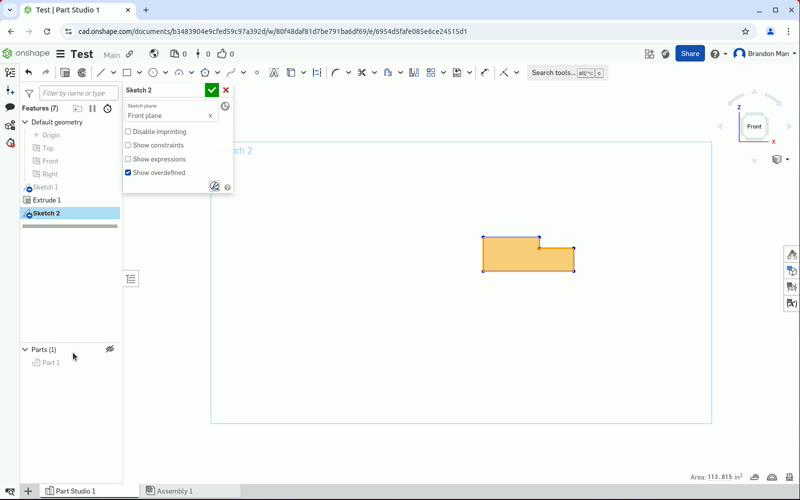
key(shift+e)
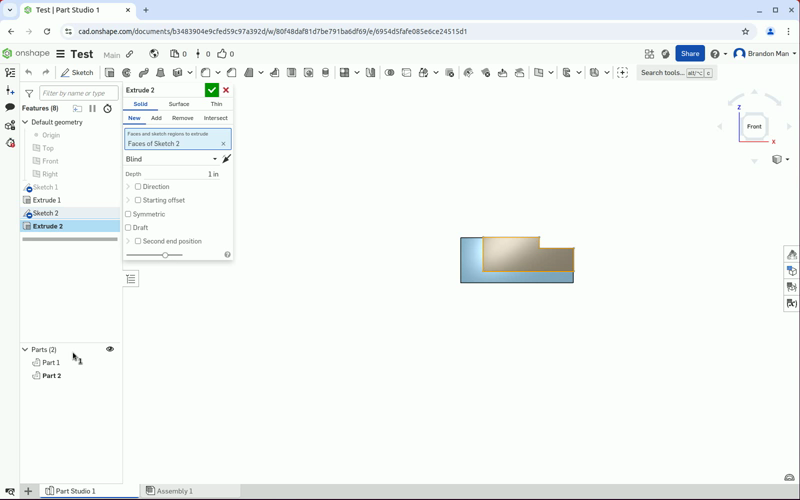
mouse_move(143, 106)
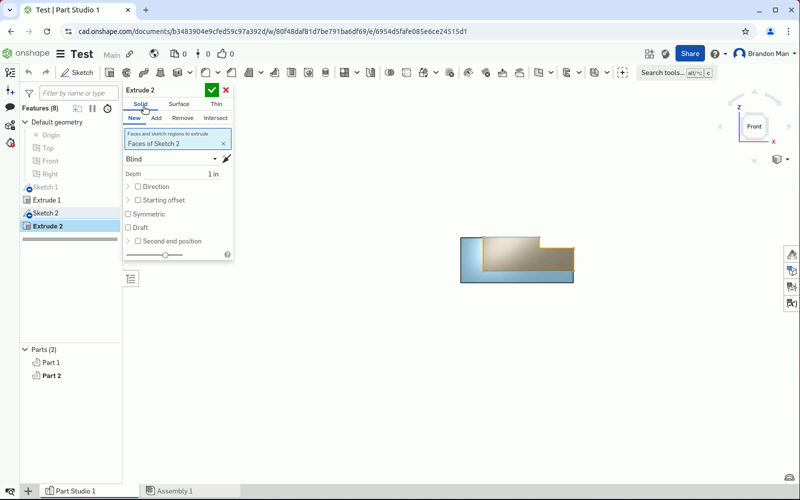
click(143, 106)
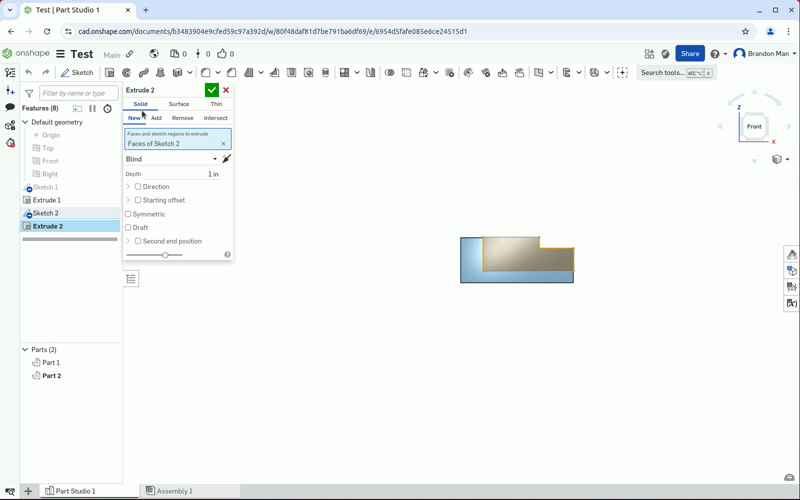
mouse_move(137, 120)
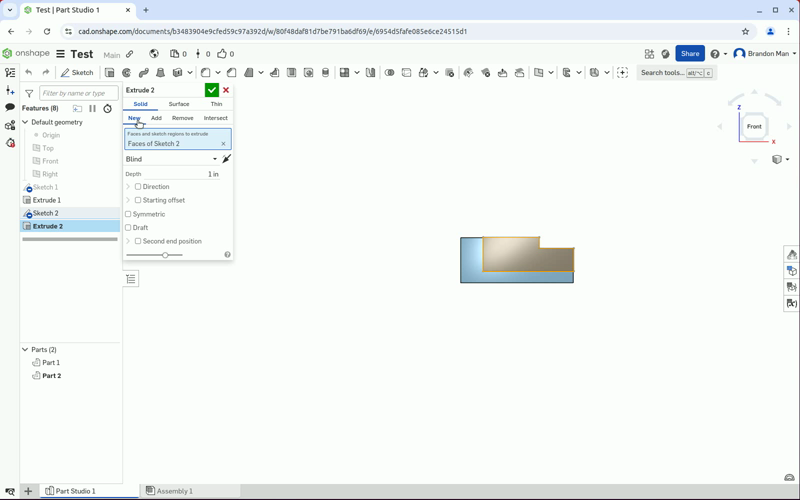
click(137, 120)
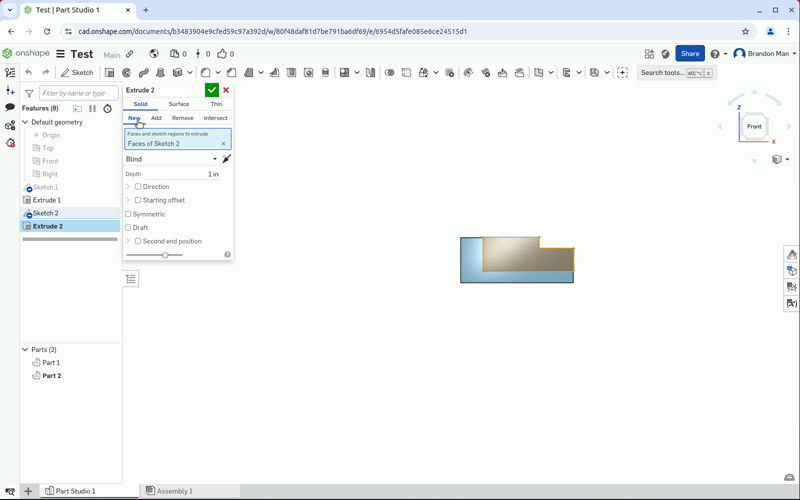
key(tab, 4)
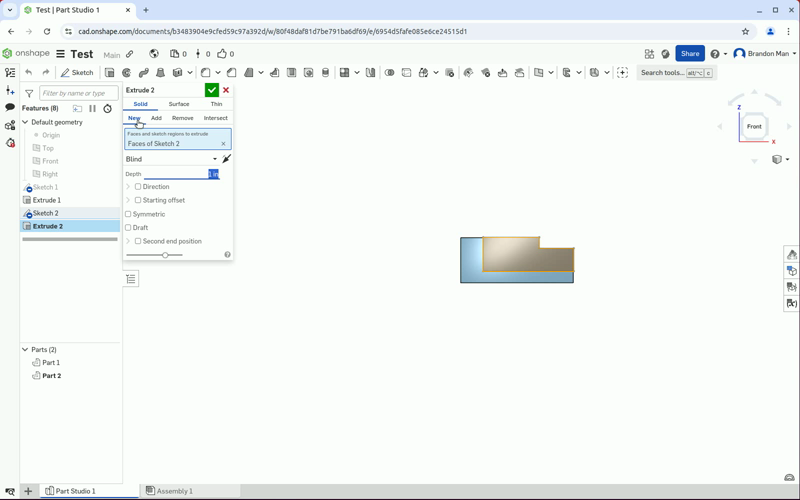
text(-13.961)
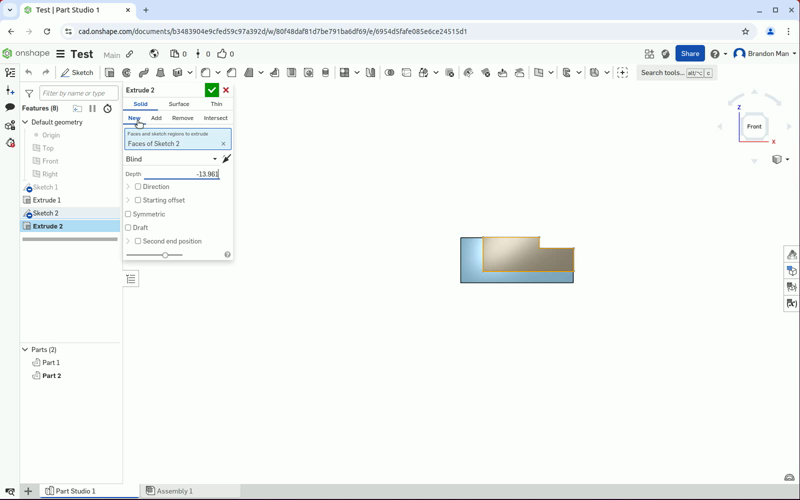
key(enter)
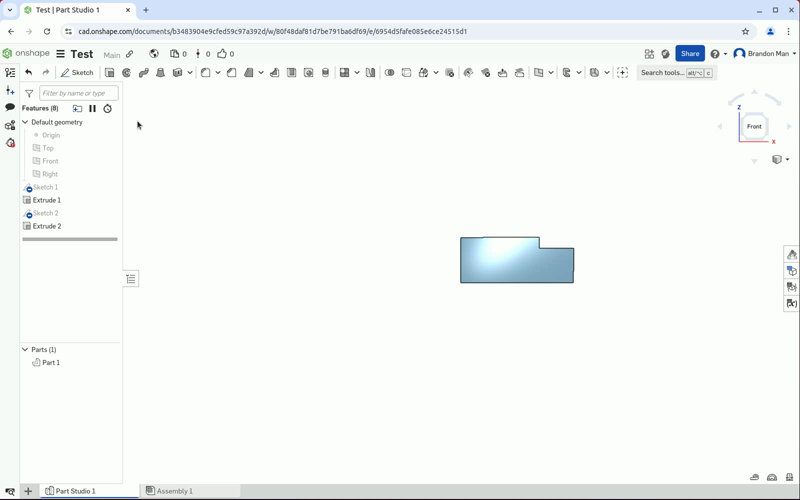
key(shift+h)
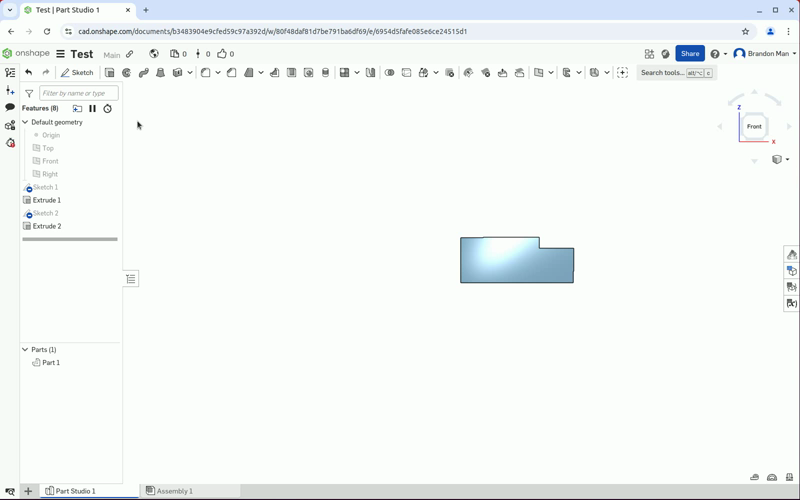
key(shift+h)
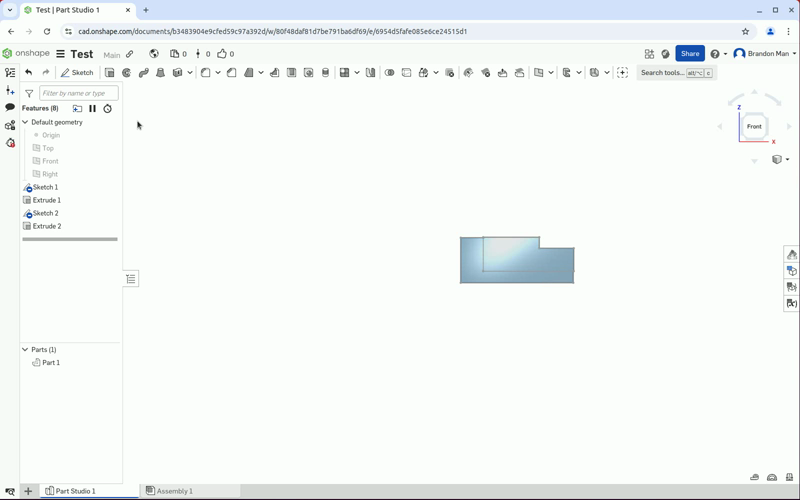
key(shift+7)
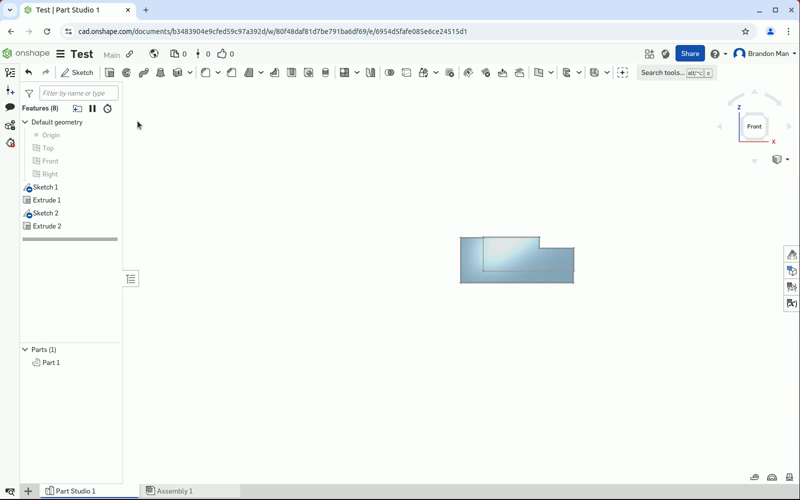
key(left, 2)
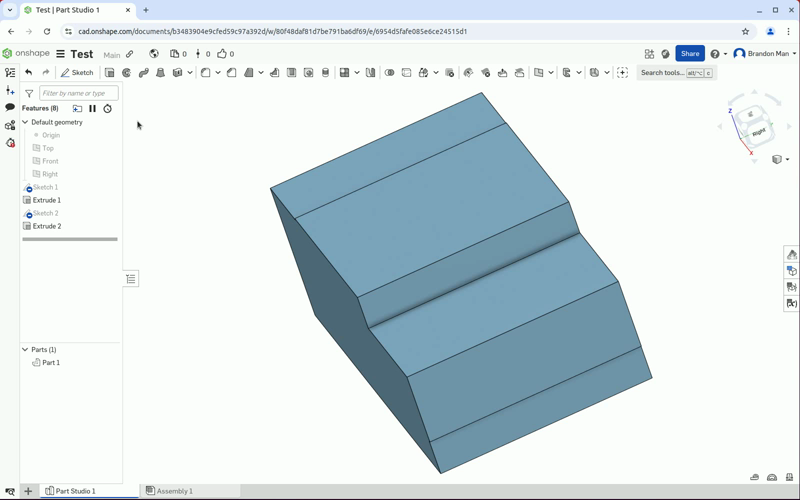
key(down, 2)
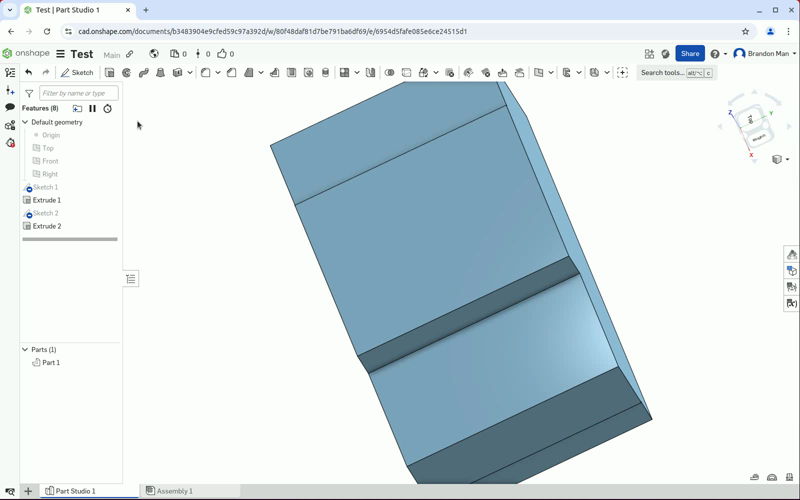
key(up, 2)
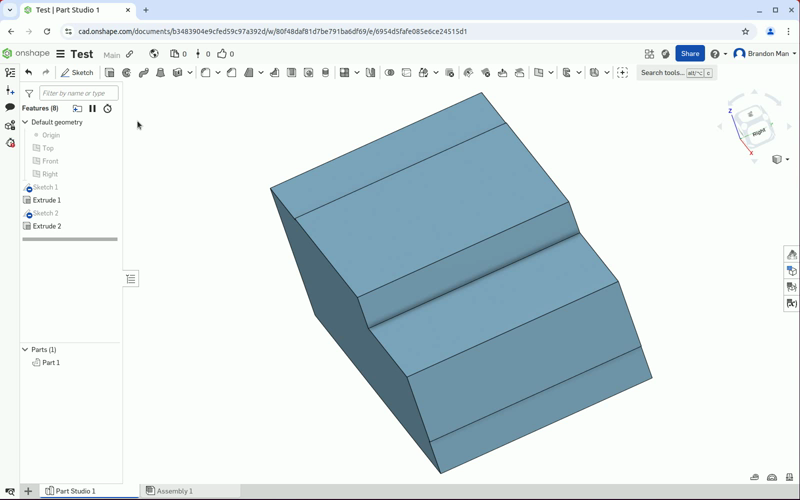
key(right, 2)
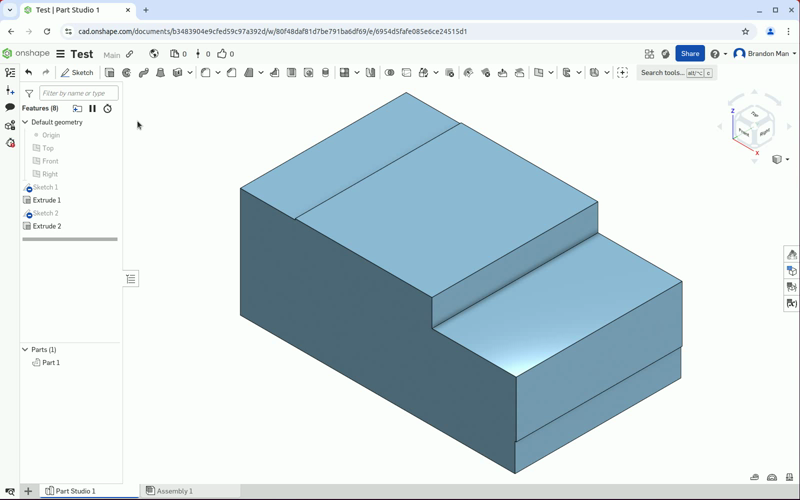
mouse_move(73, 189)
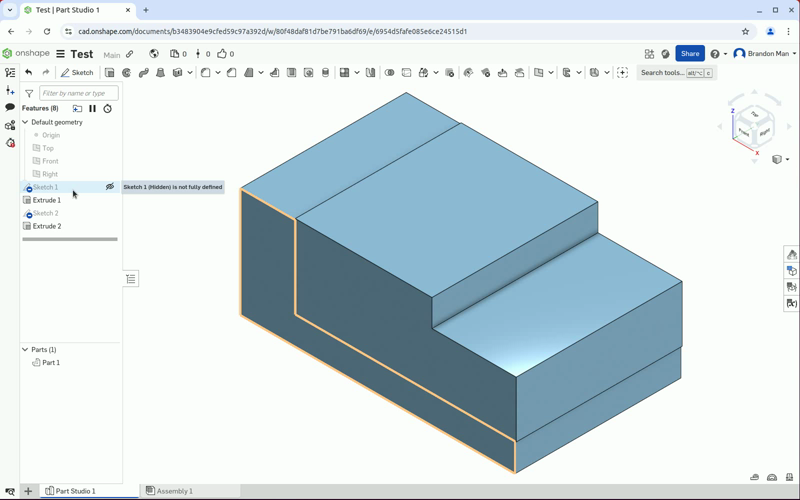
click(73, 189)